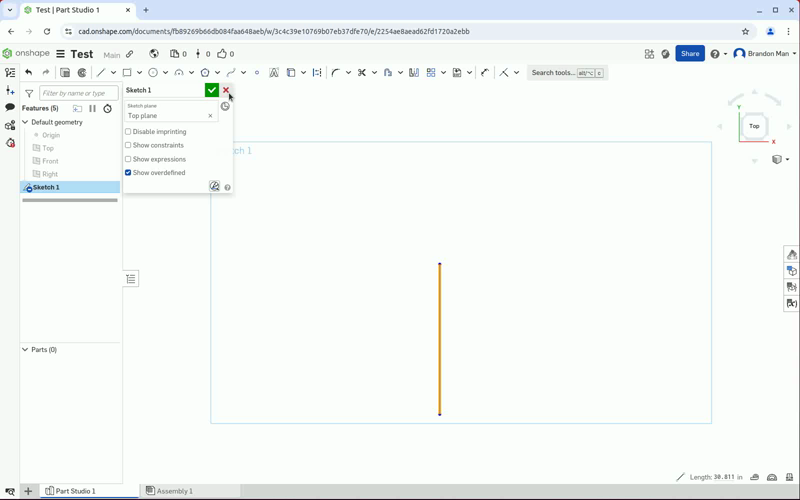
key(shift+h)
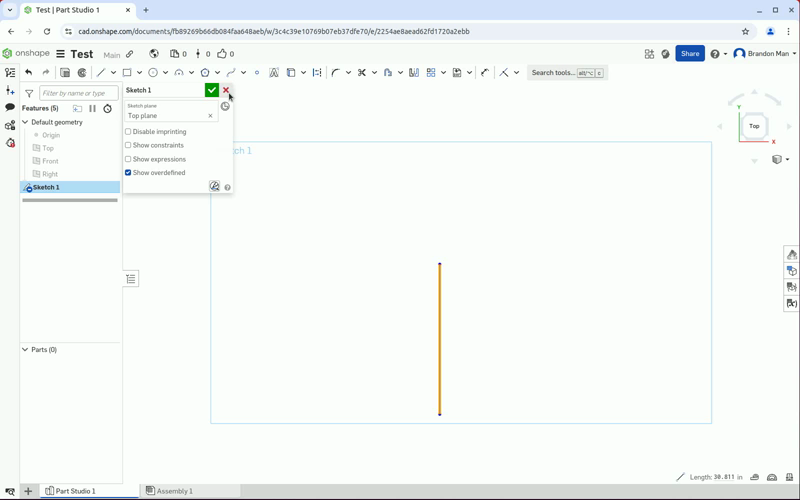
key(shift+s)
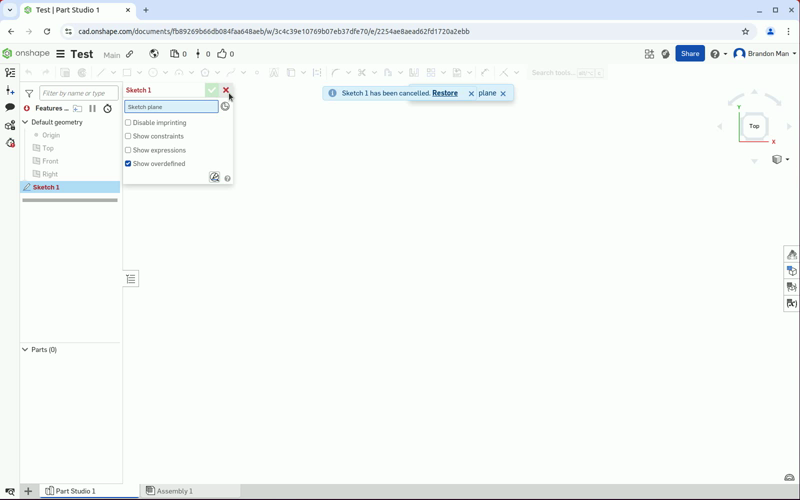
mouse_move(73, 150)
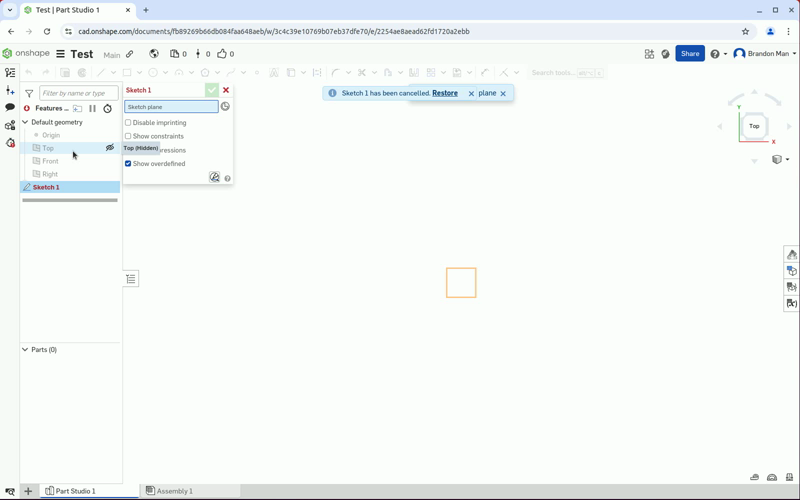
click(73, 150)
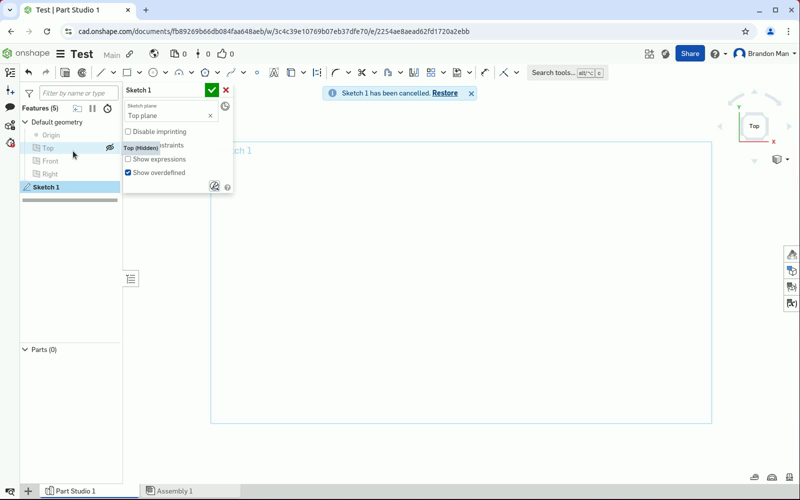
mouse_move(73, 352)
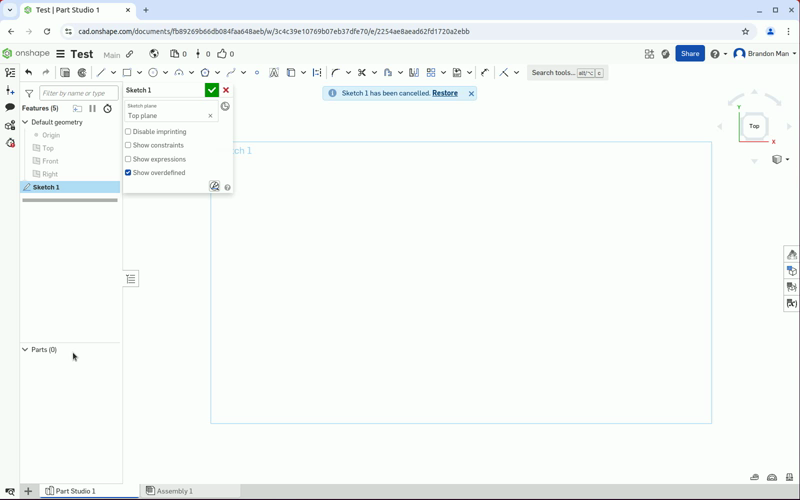
key(y)
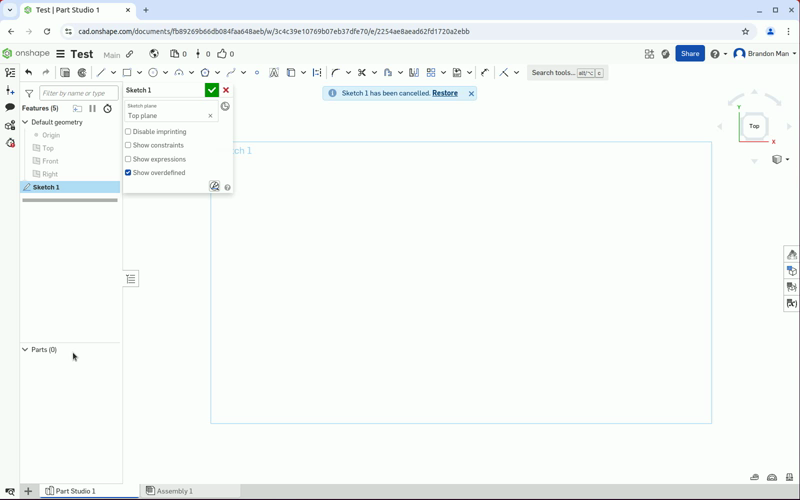
key(c)
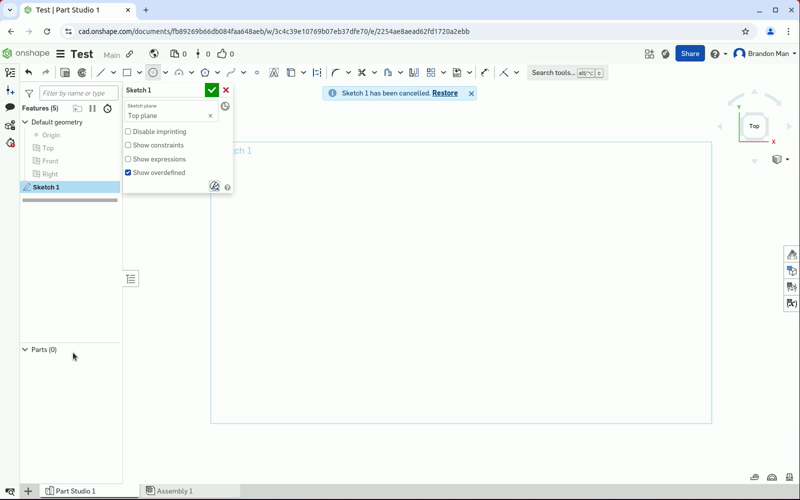
key_down(shift)
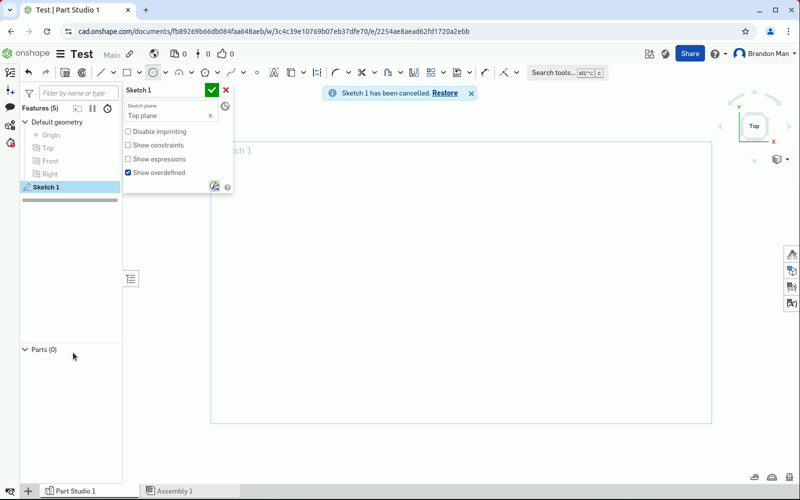
mouse_move(460, 282)
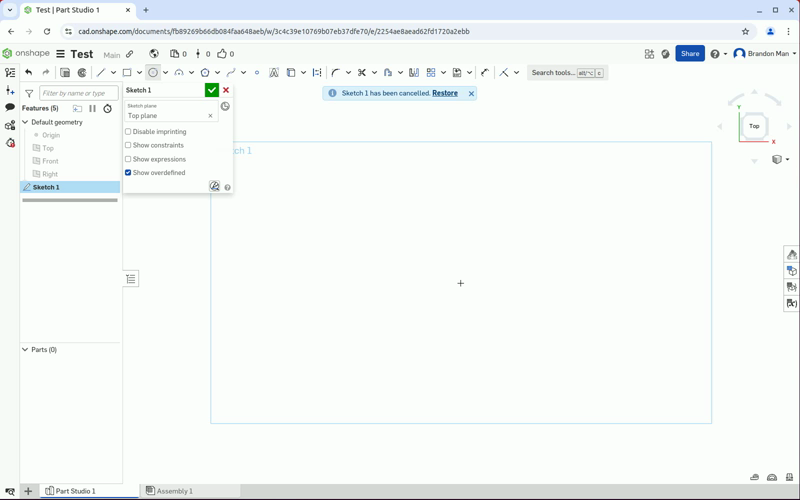
click(460, 282)
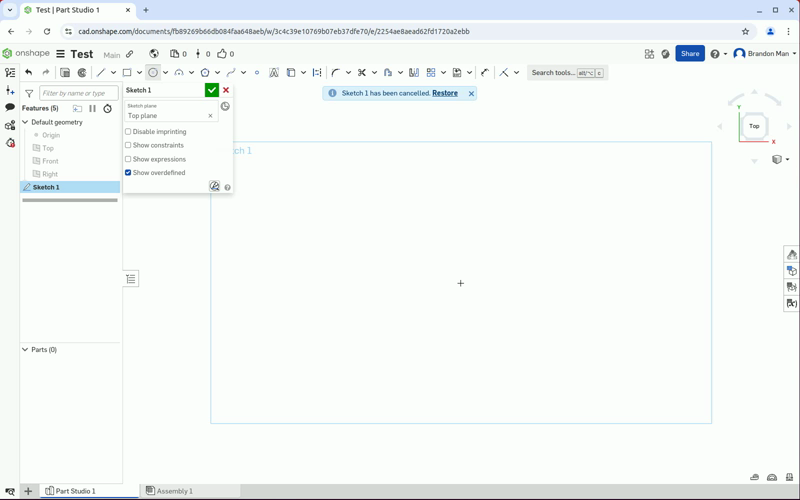
key_up(shift)
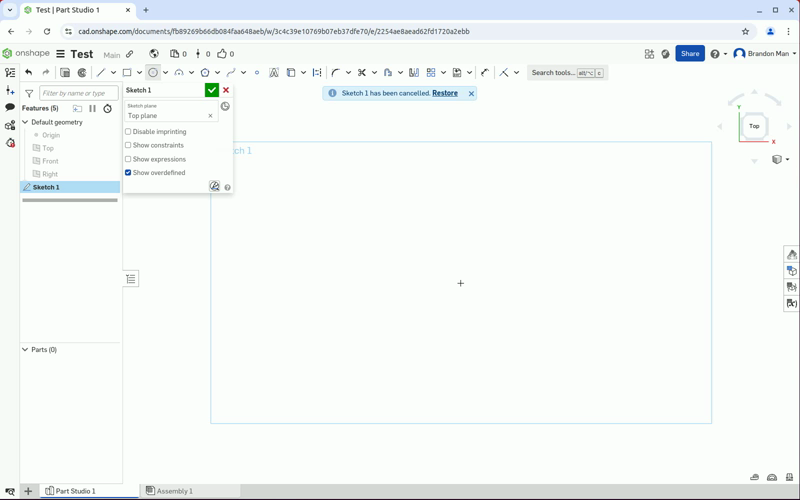
mouse_move(531, 282)
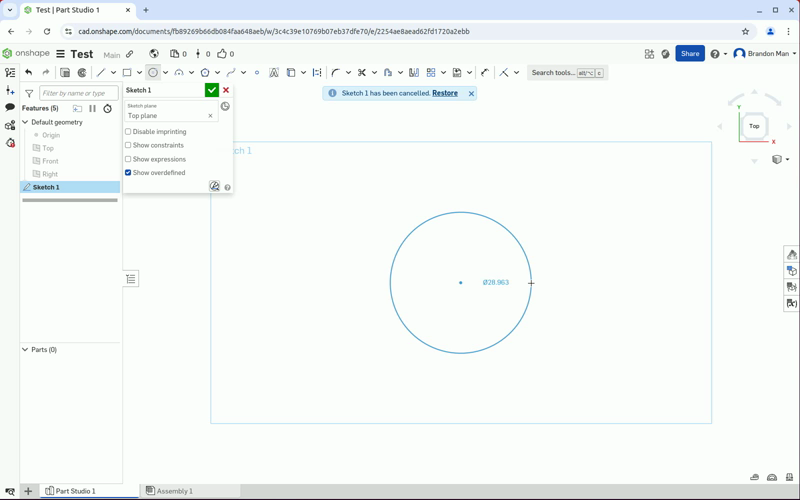
click(531, 282)
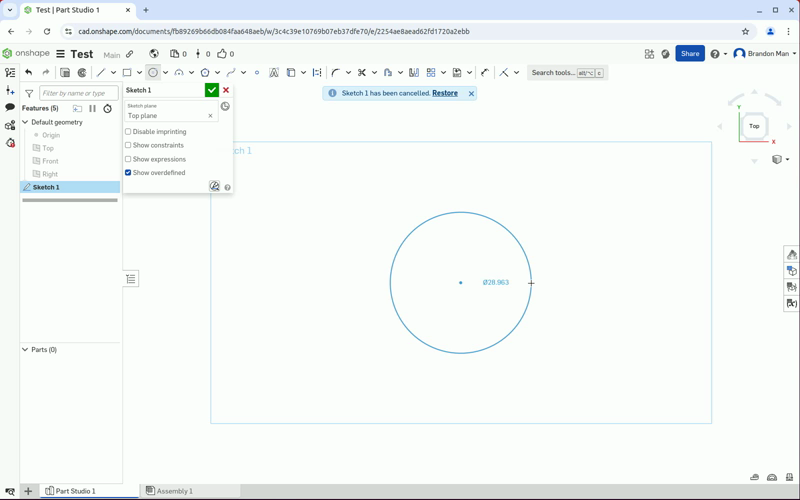
key(esc)
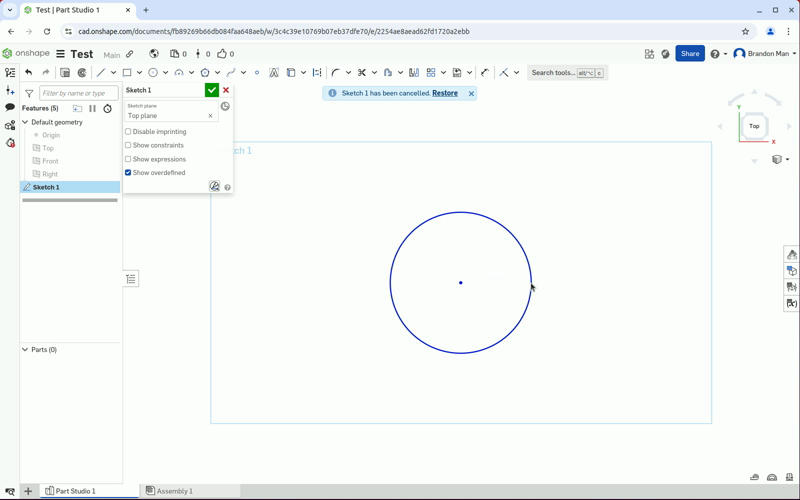
mouse_move(508, 279)
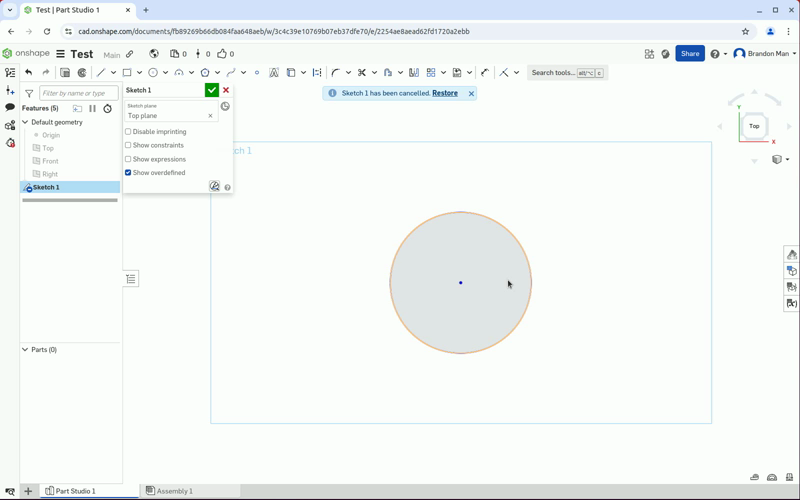
click(508, 279)
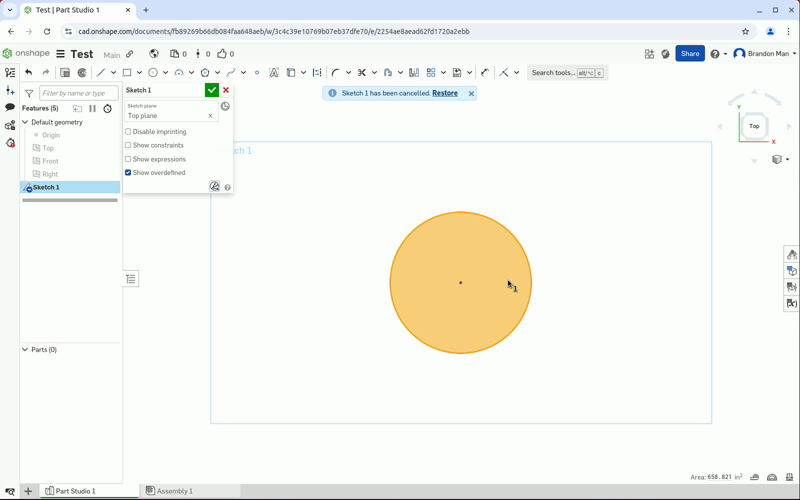
mouse_move(73, 352)
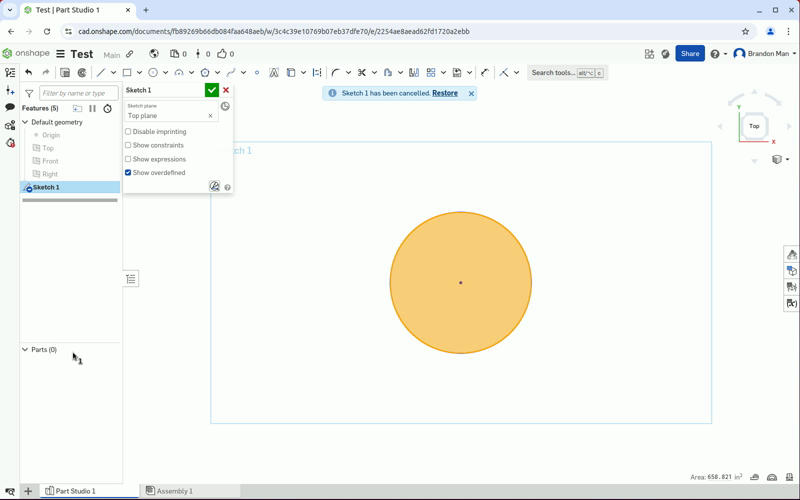
key(shift+y)
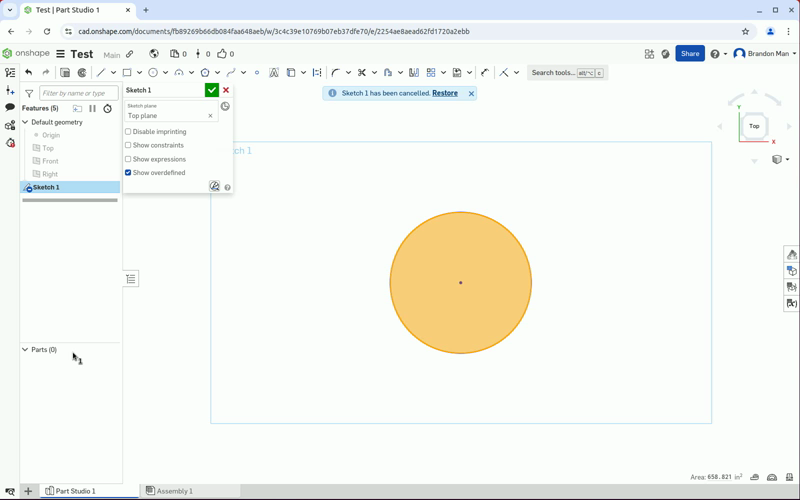
key(shift+e)
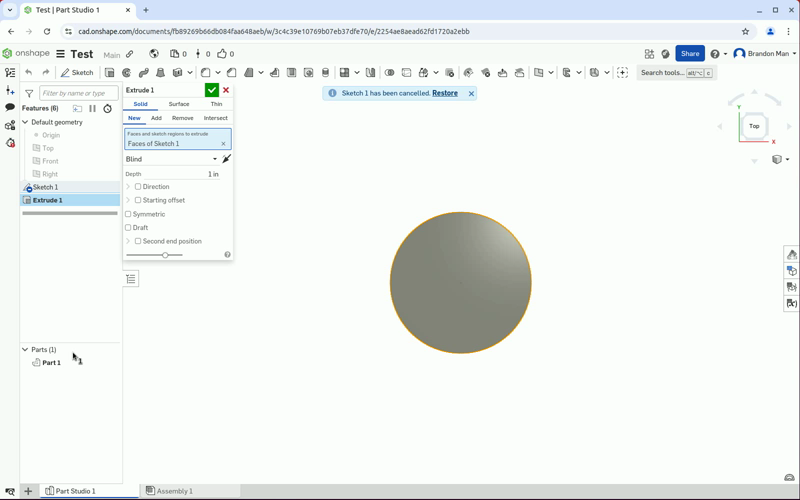
mouse_move(143, 106)
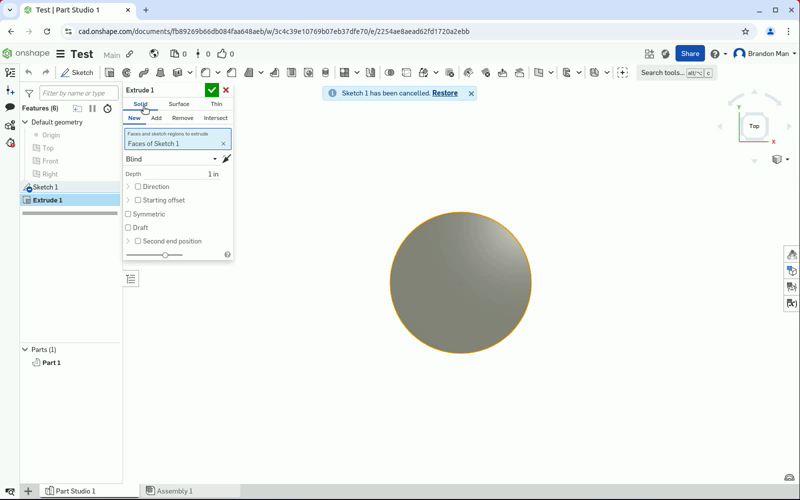
click(143, 106)
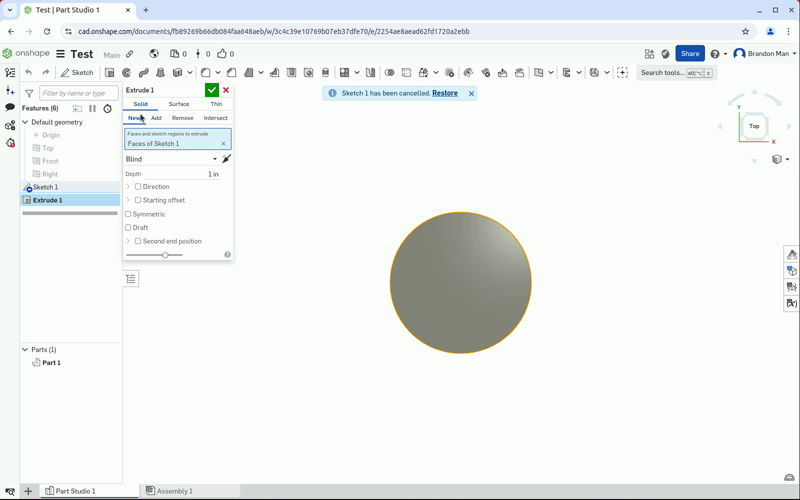
mouse_move(137, 120)
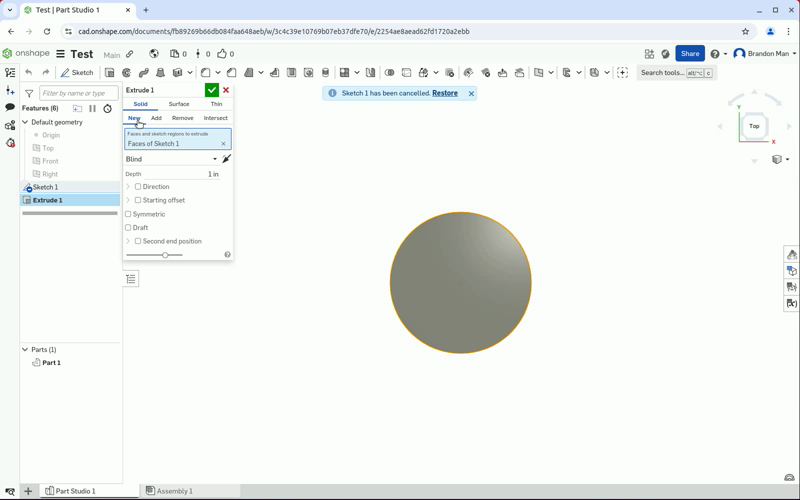
click(137, 120)
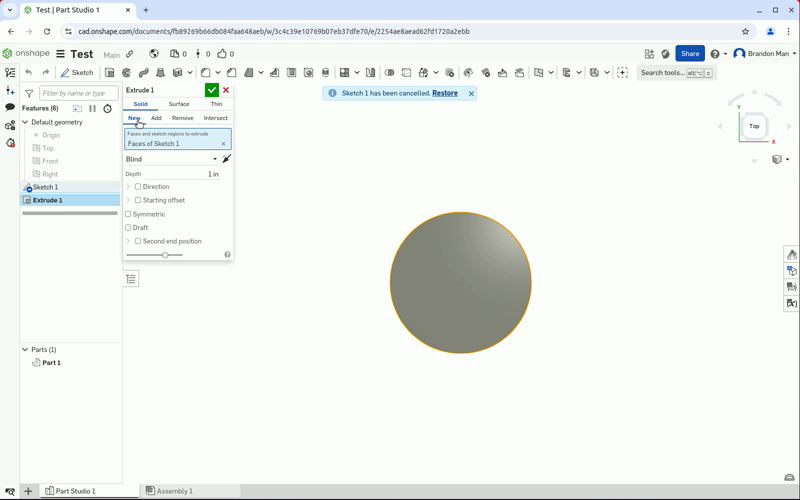
key(tab, 4)
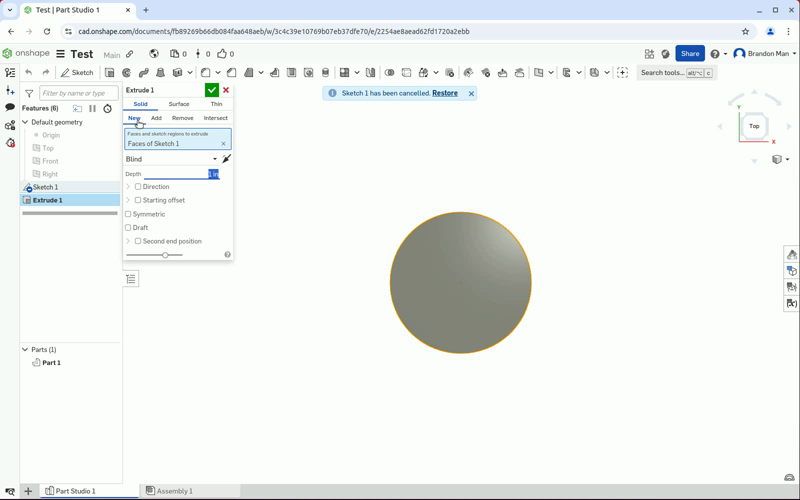
text(2.648)
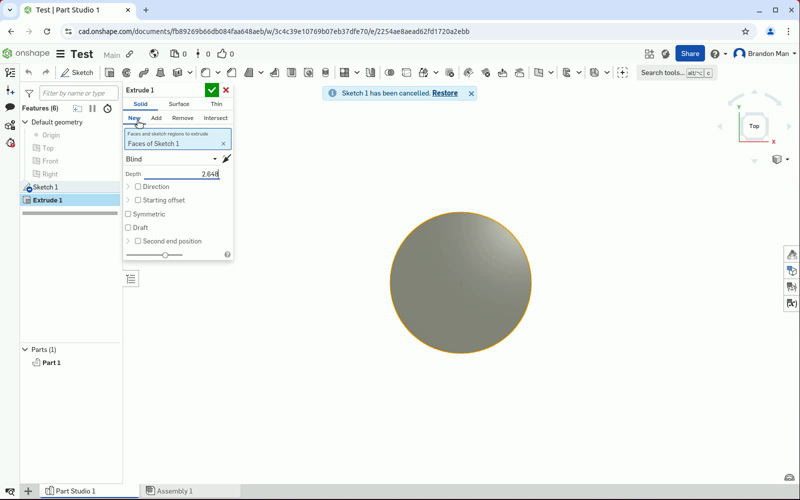
key(enter)
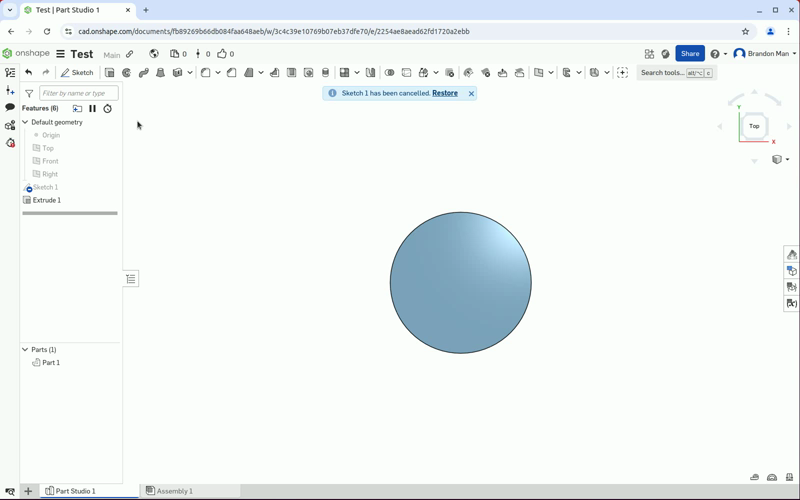
key(shift+h)
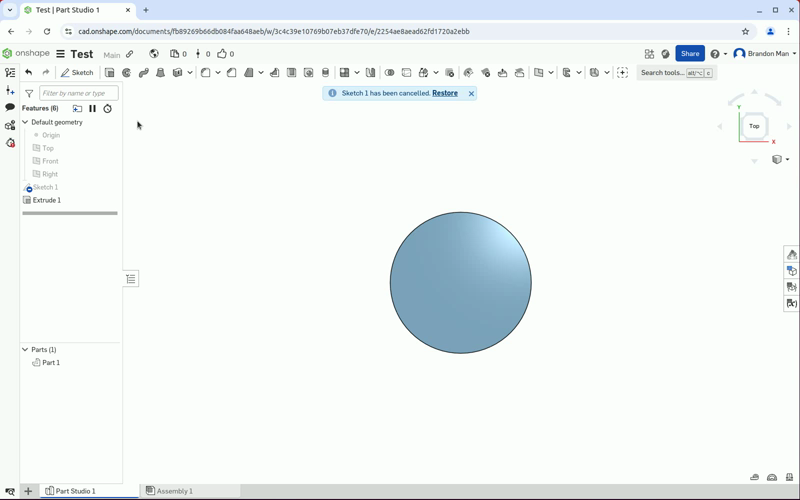
key(shift+h)
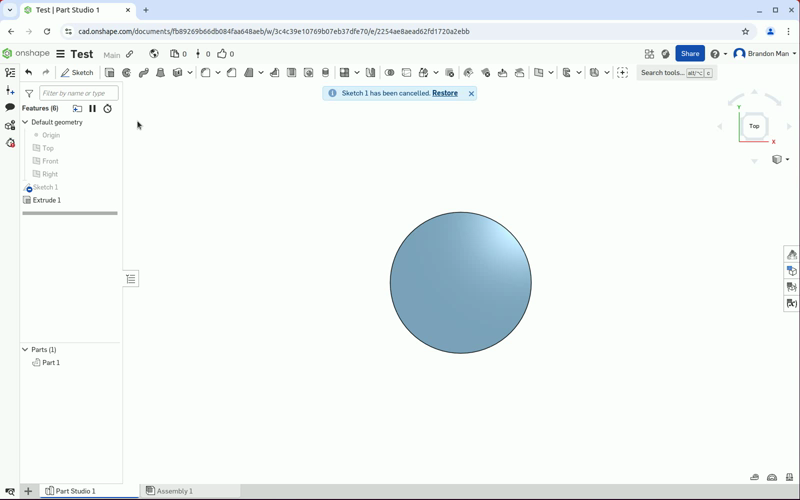
mouse_move(73, 189)
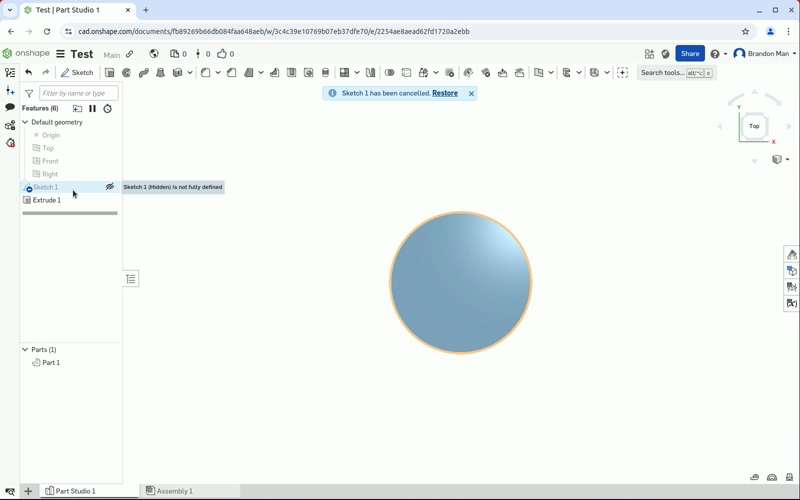
click(73, 189)
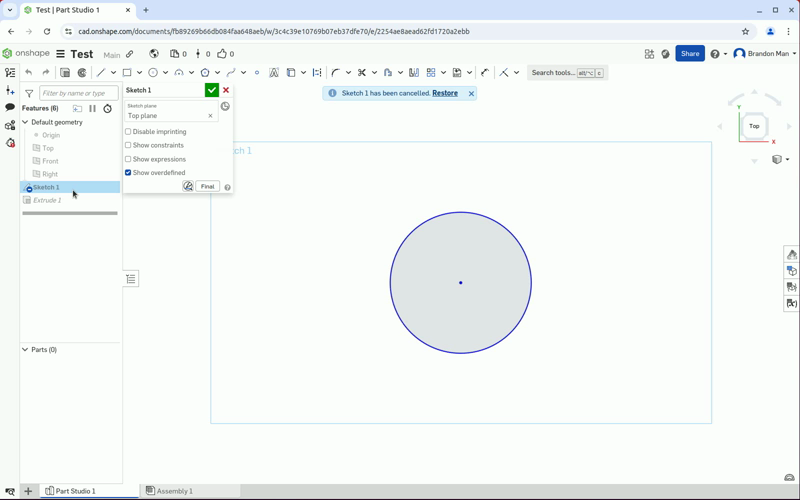
mouse_move(229, 92)
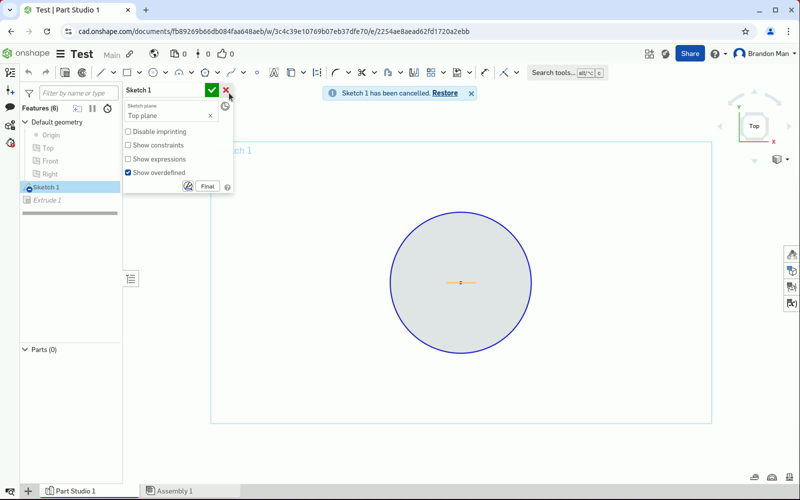
click(229, 92)
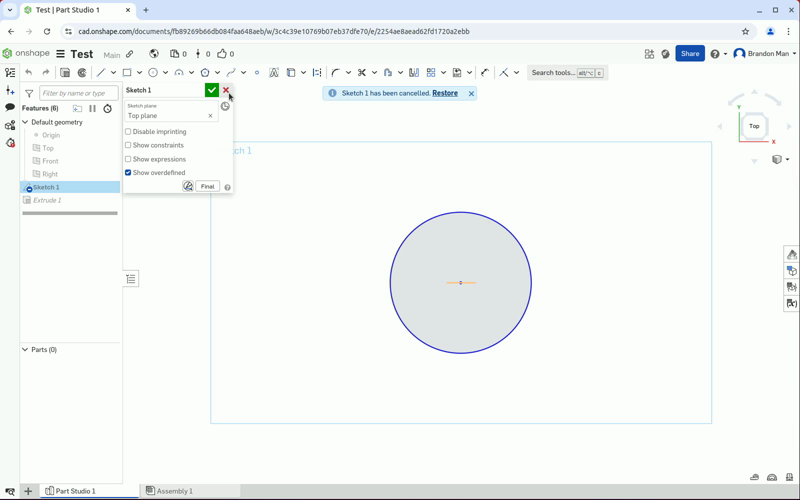
key(shift+s)
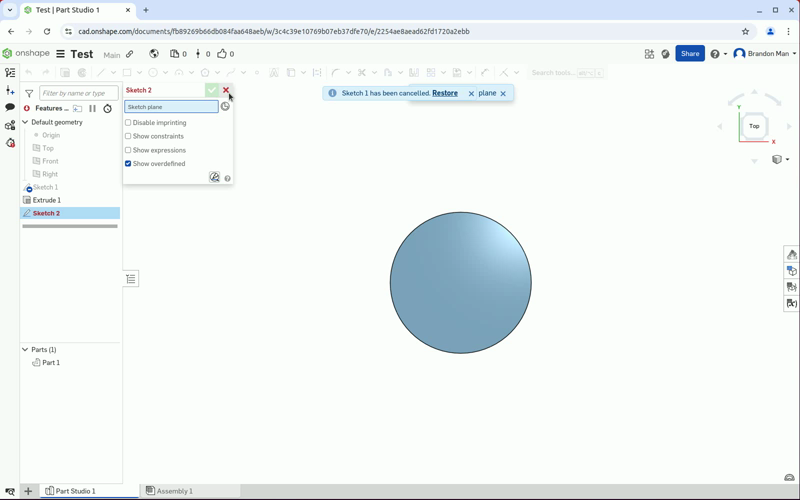
mouse_move(73, 150)
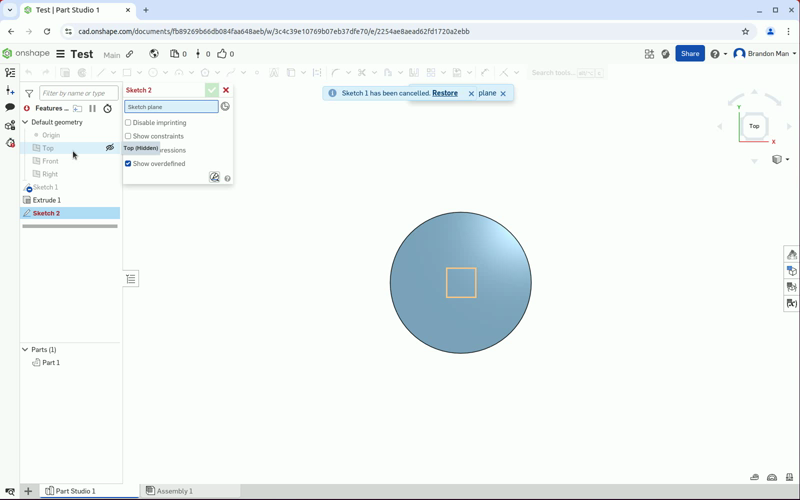
click(73, 150)
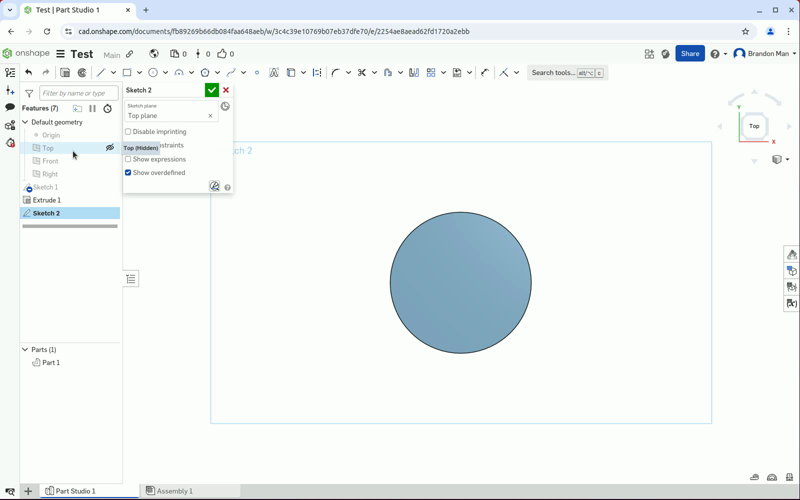
mouse_move(73, 352)
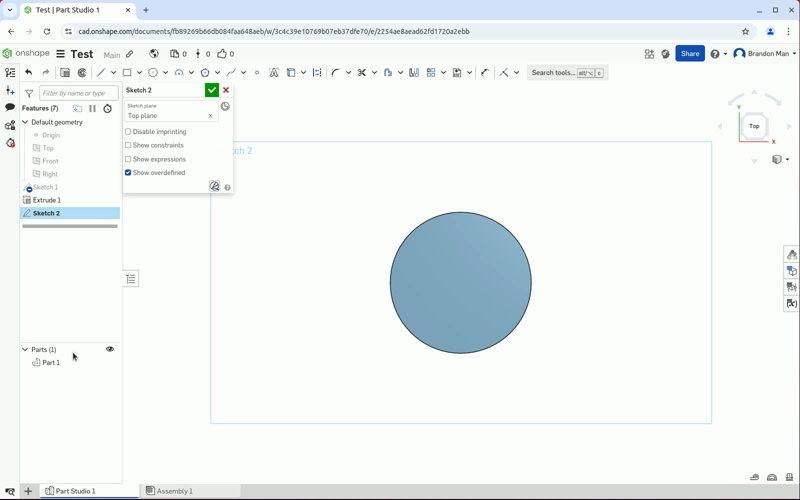
key(y)
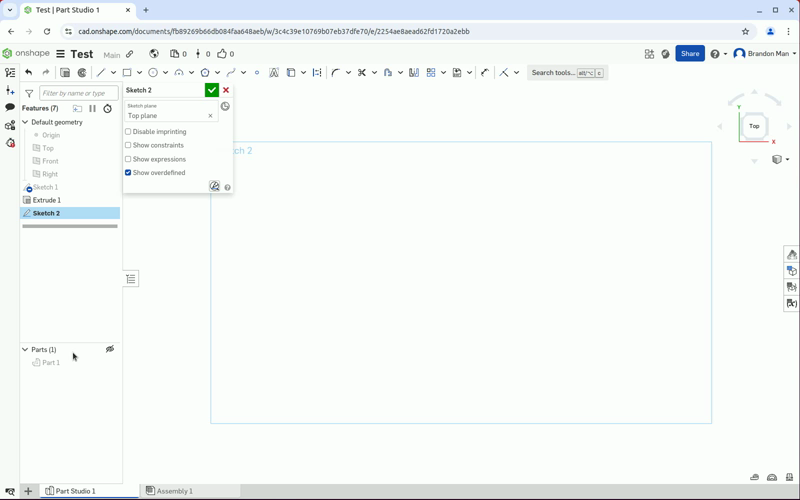
key(c)
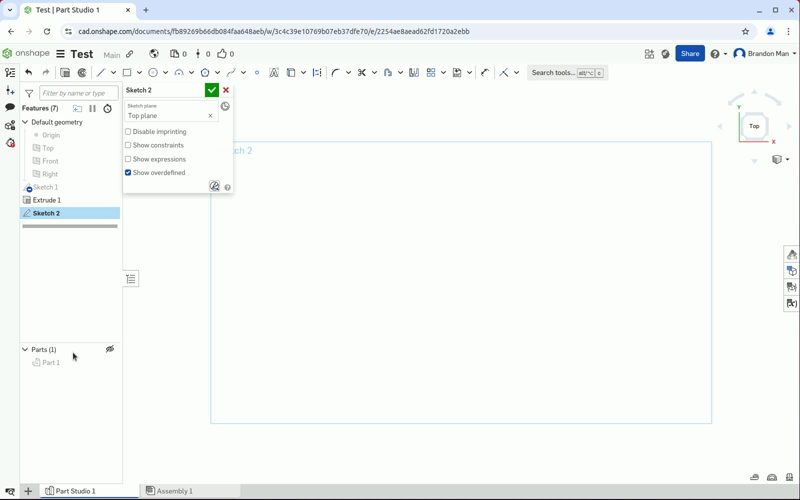
key_down(shift)
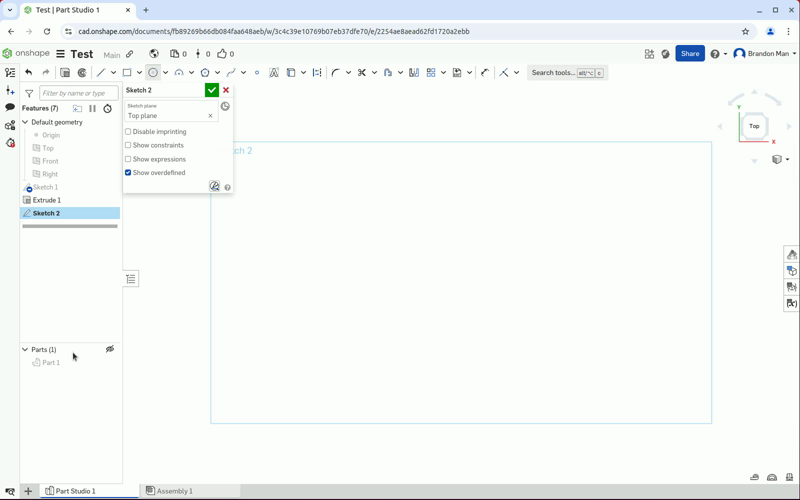
mouse_move(461, 282)
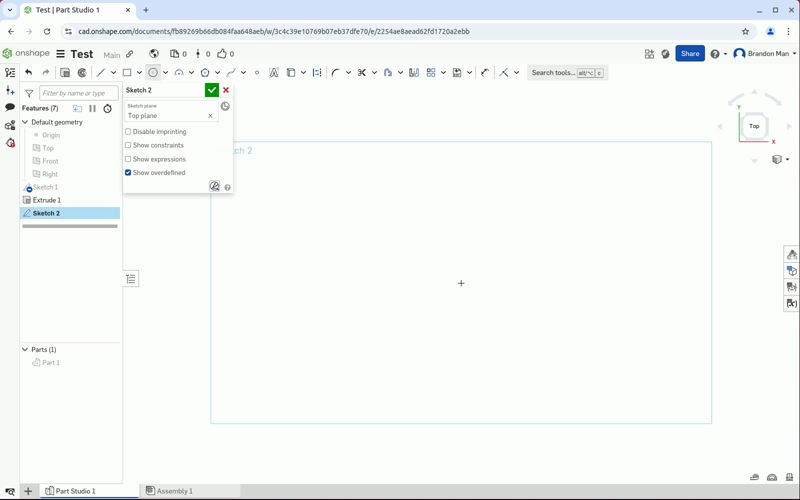
click(461, 282)
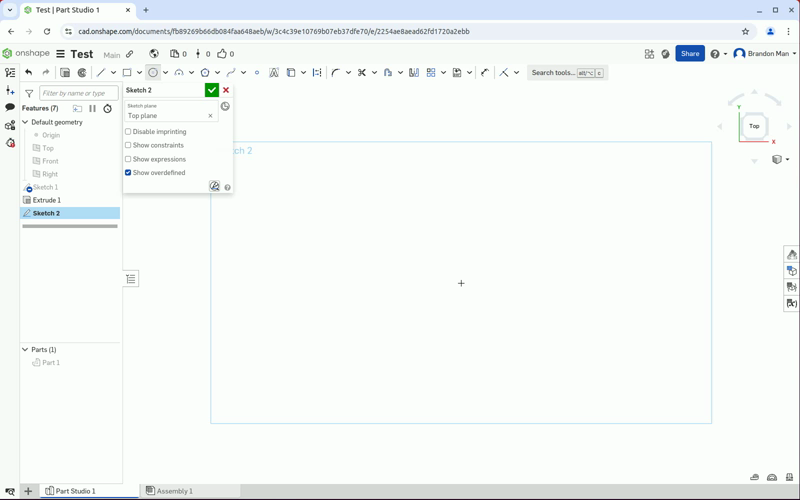
key_up(shift)
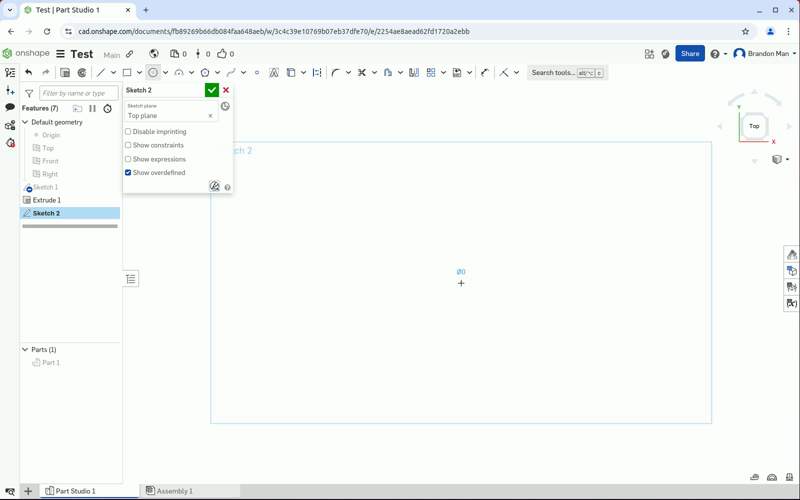
mouse_move(574, 282)
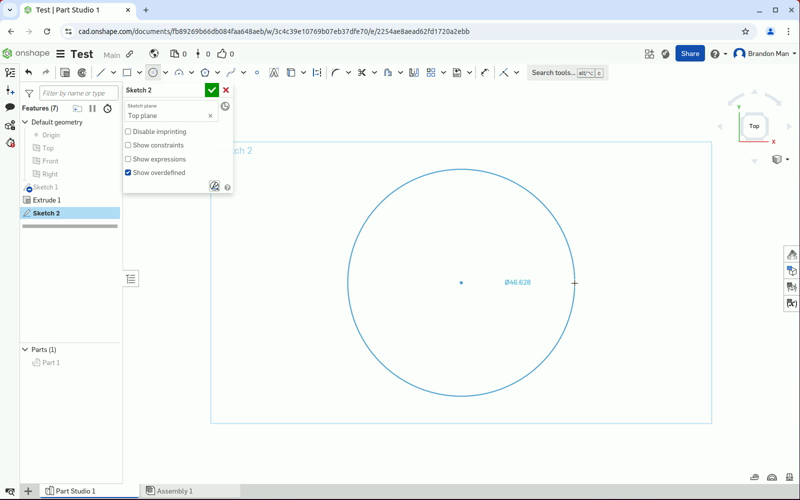
click(574, 282)
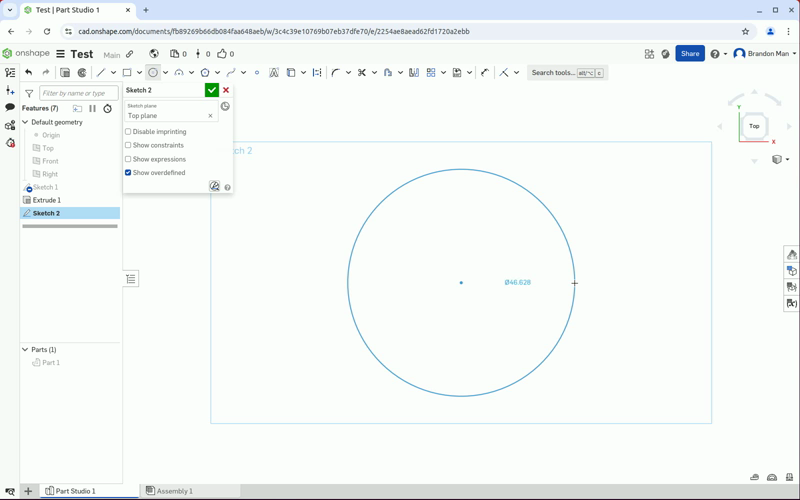
key(esc)
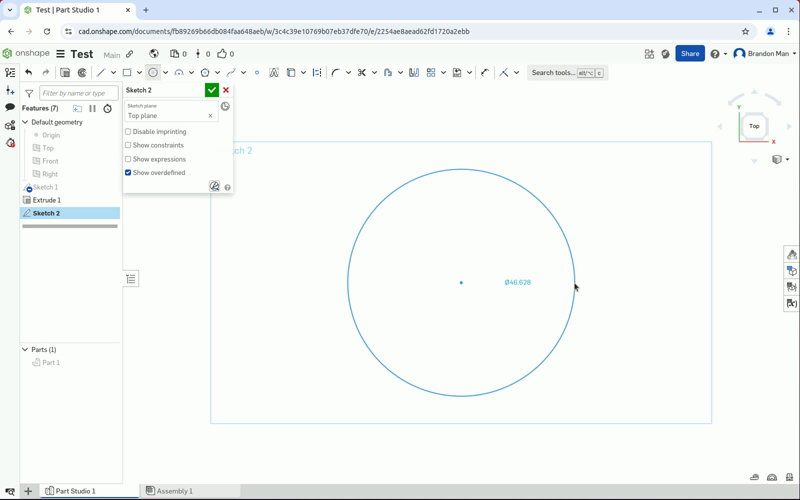
key(c)
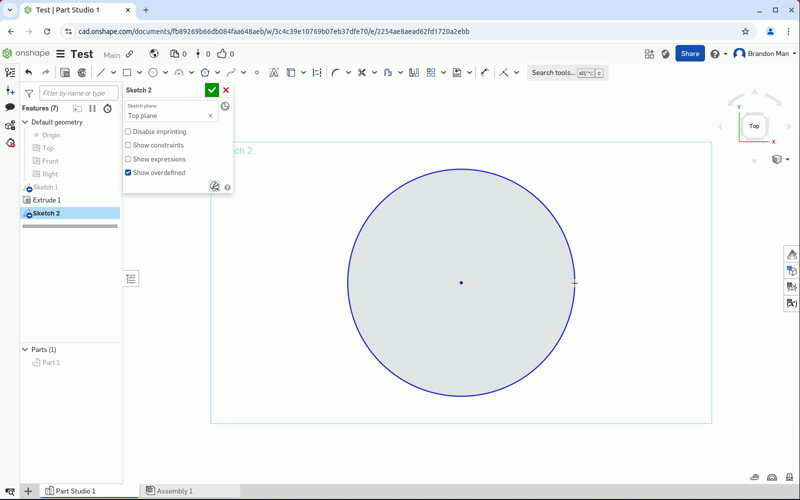
key_down(shift)
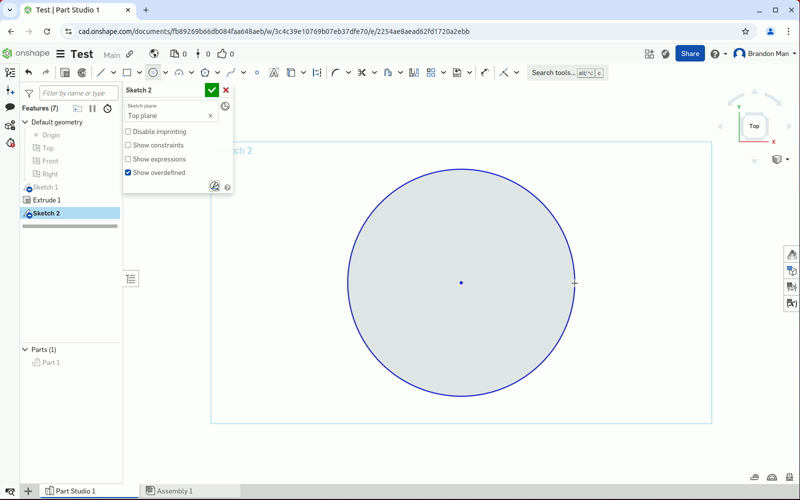
mouse_move(461, 282)
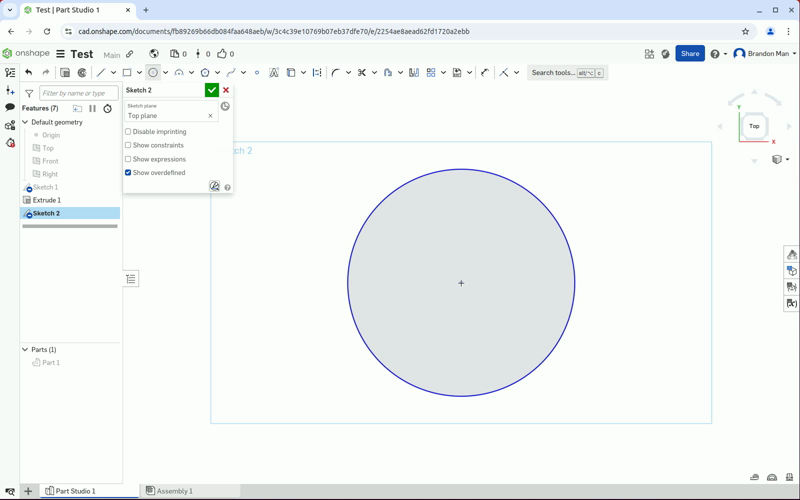
click(461, 282)
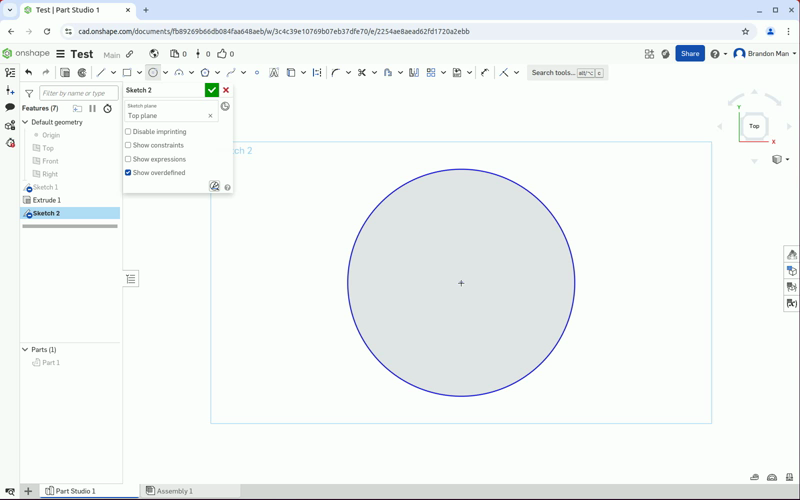
key_up(shift)
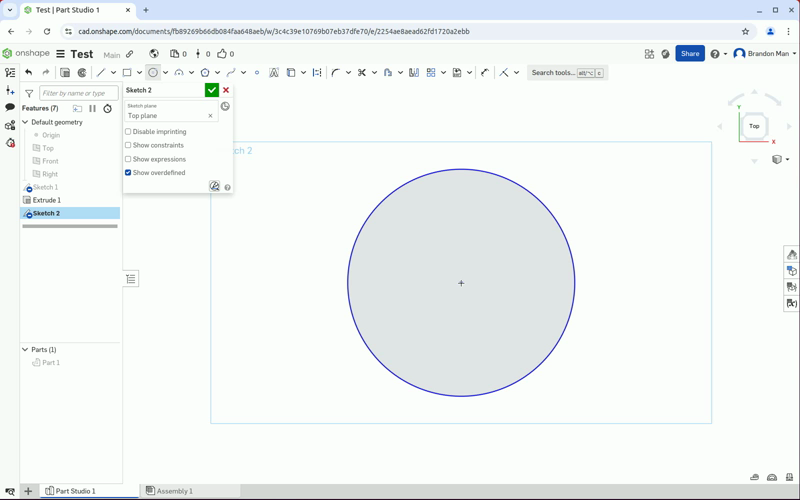
mouse_move(532, 282)
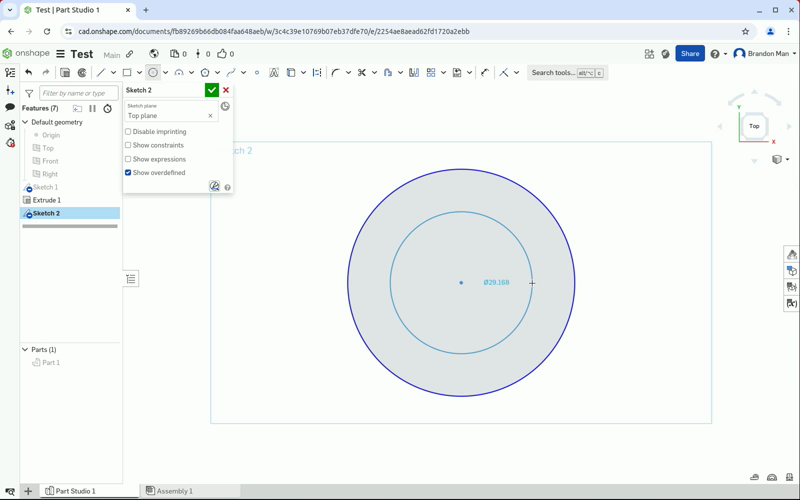
click(532, 282)
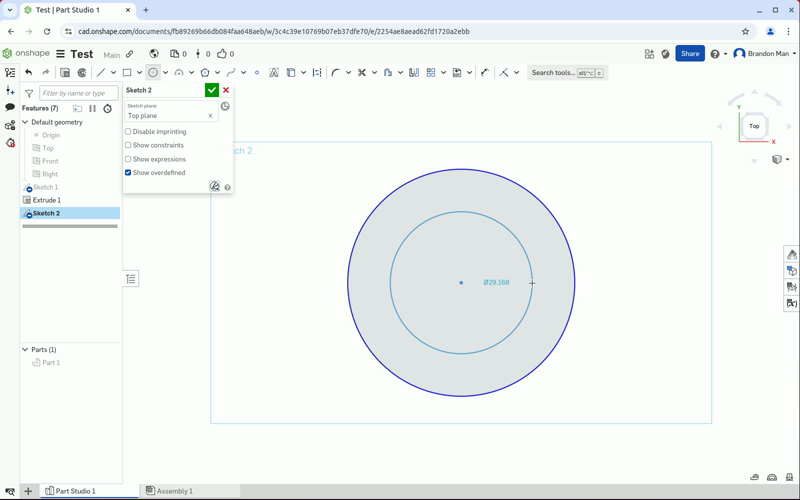
key(esc)
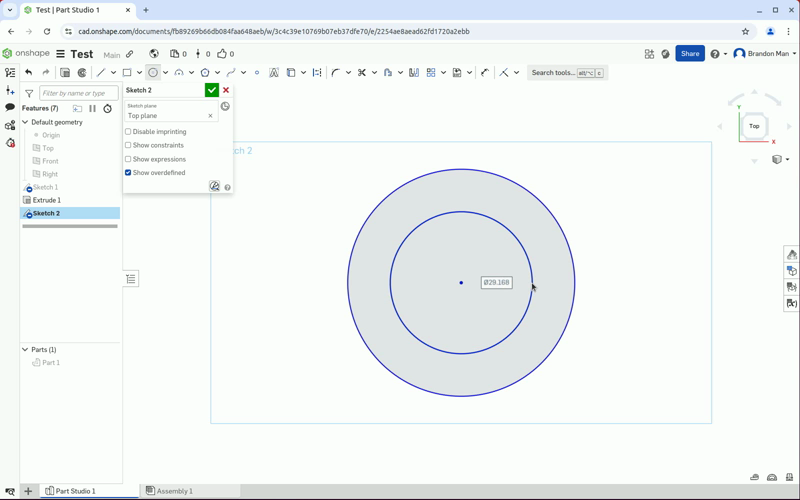
mouse_move(503, 204)
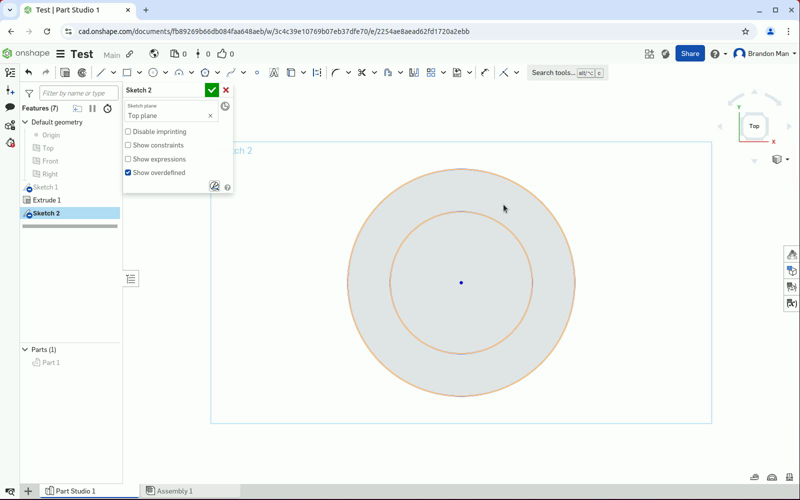
click(503, 204)
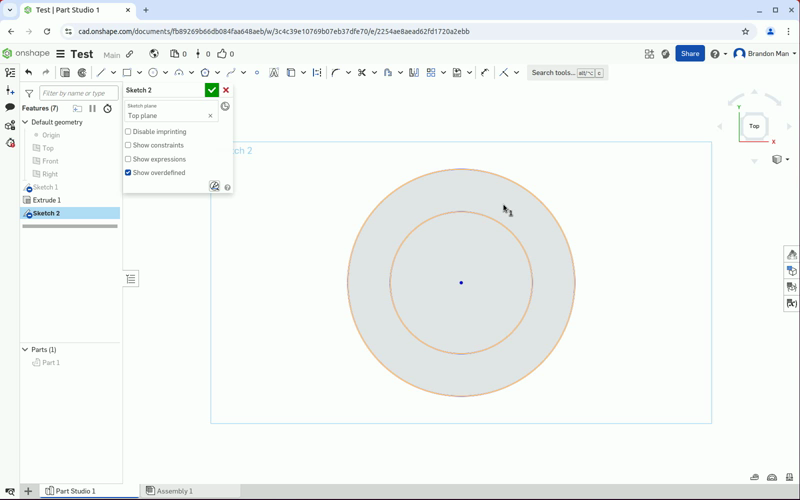
mouse_move(73, 352)
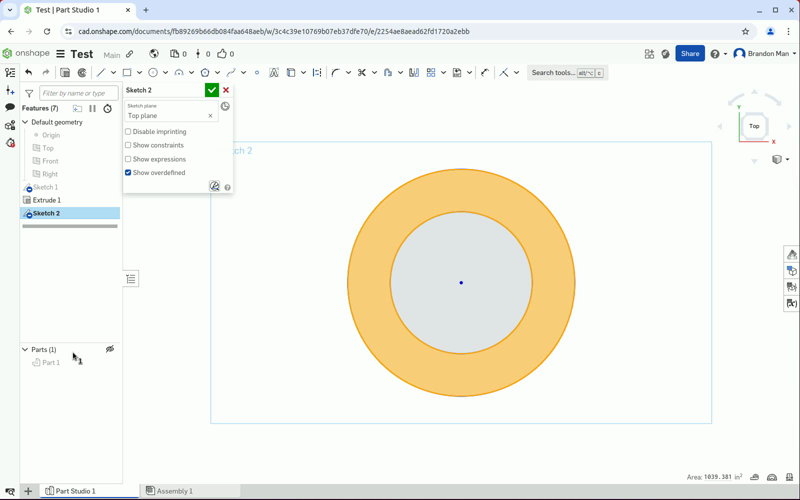
key(shift+y)
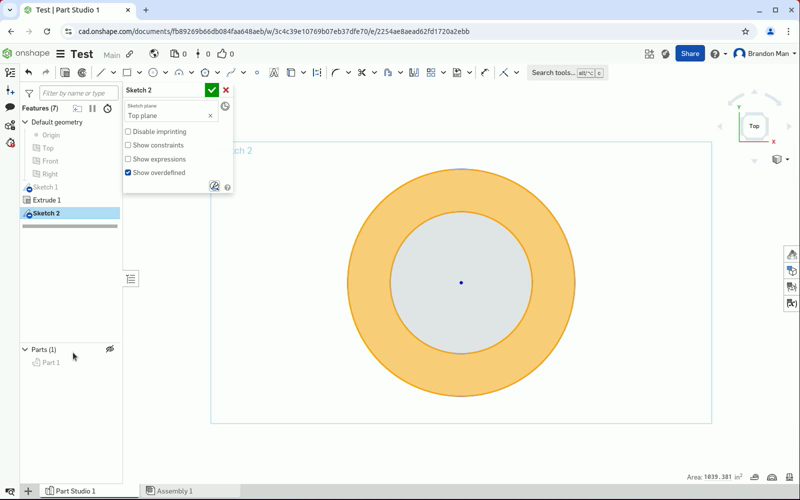
key(shift+e)
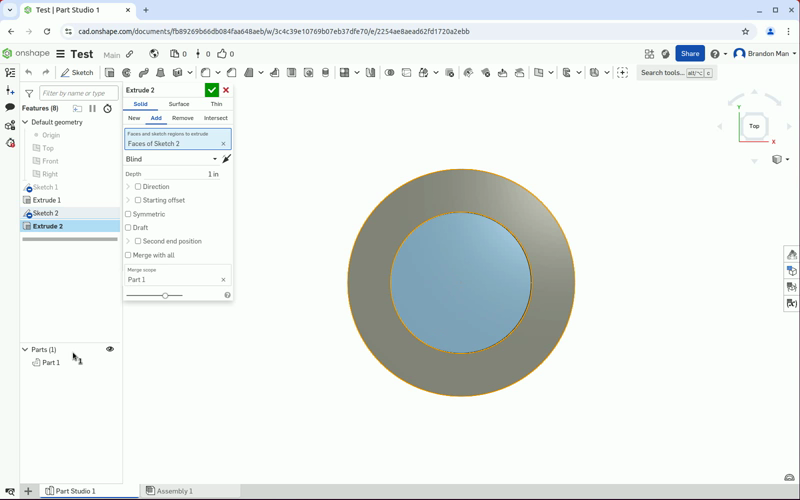
mouse_move(143, 106)
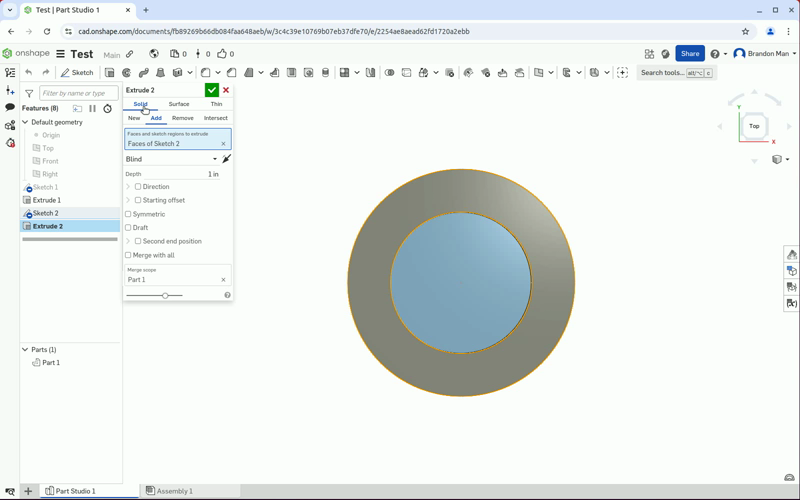
click(143, 106)
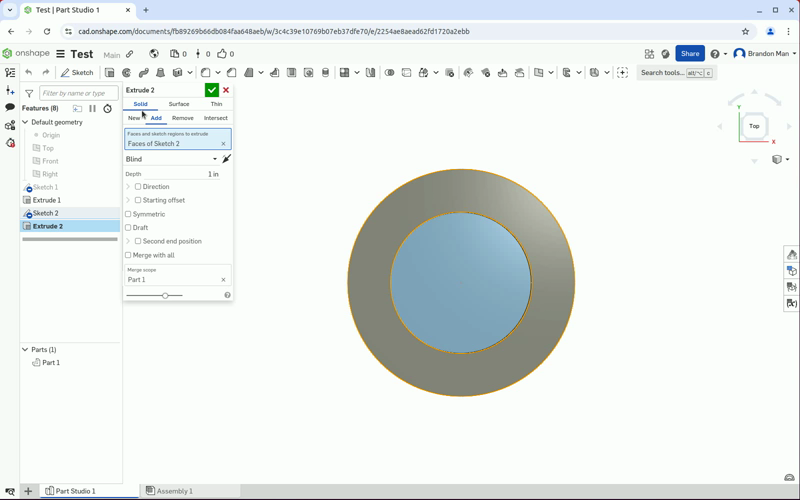
mouse_move(137, 120)
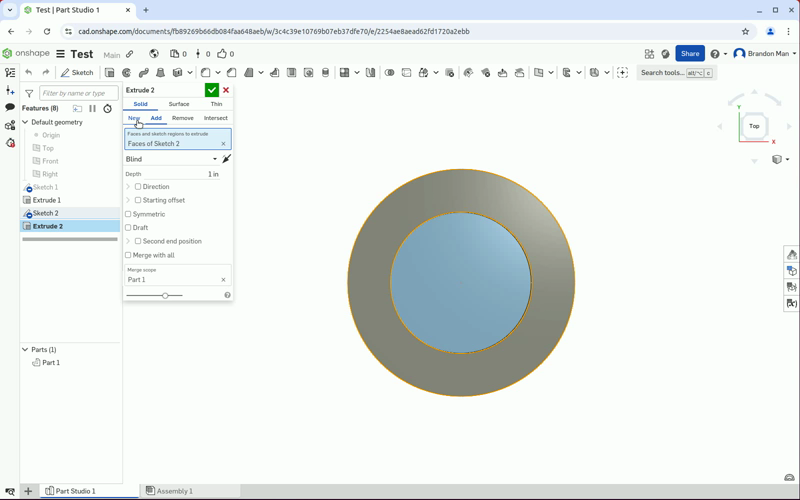
click(137, 120)
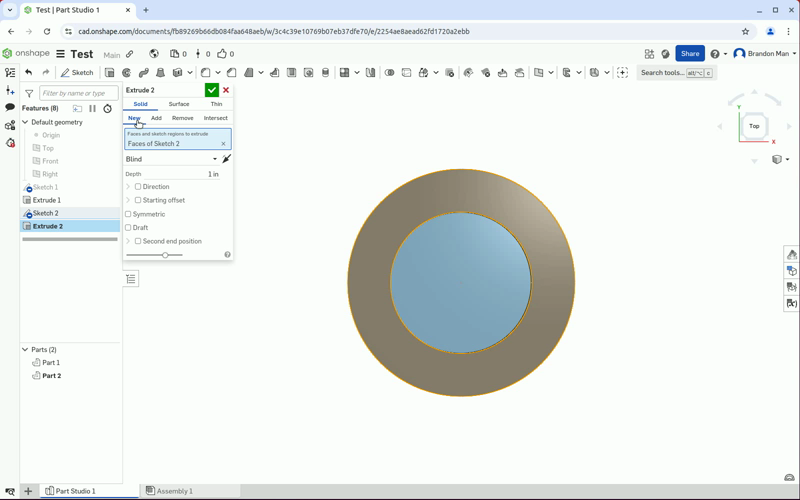
key(tab, 4)
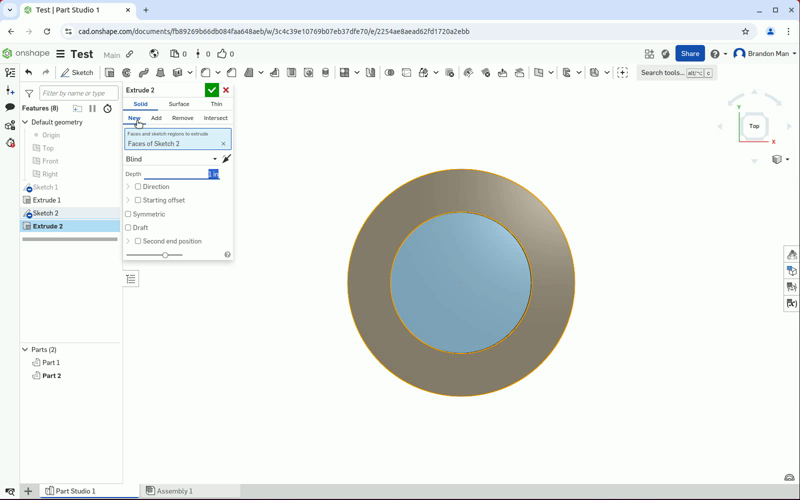
text(2.648)
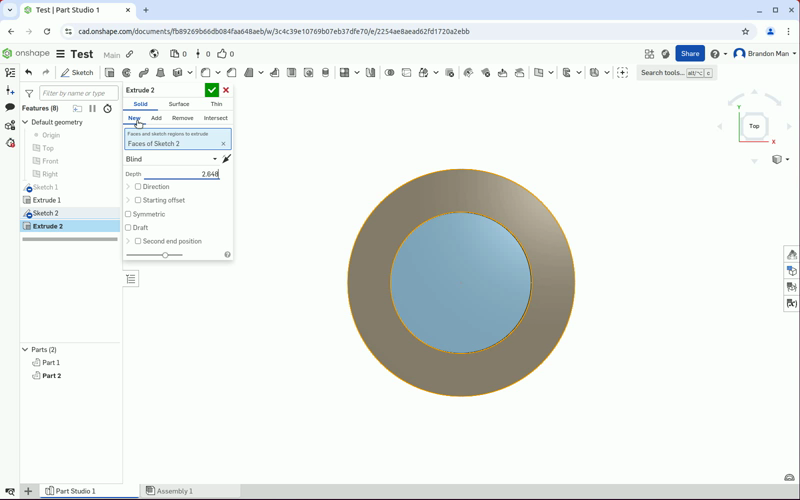
key(enter)
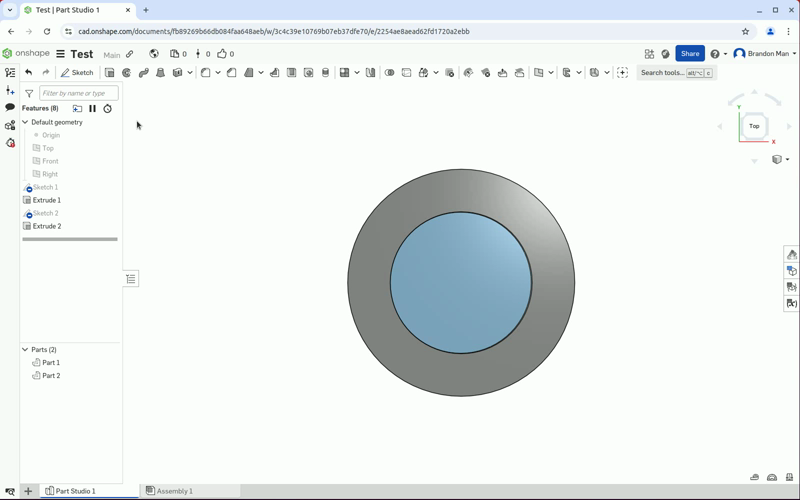
key(shift+h)
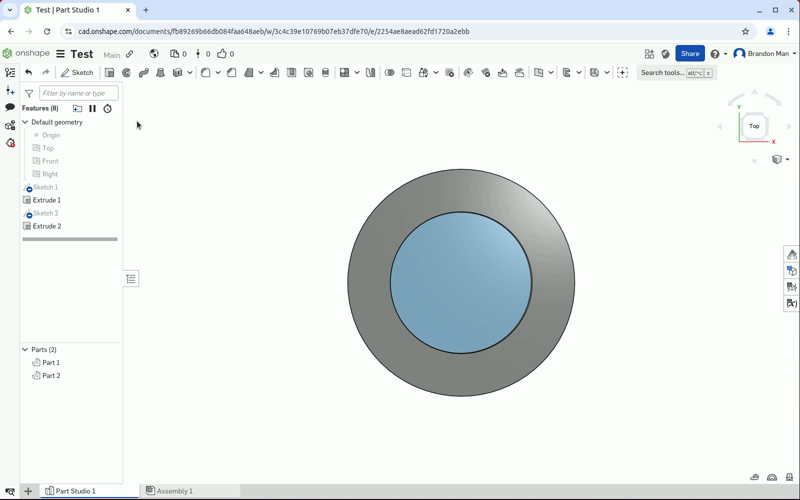
key(shift+h)
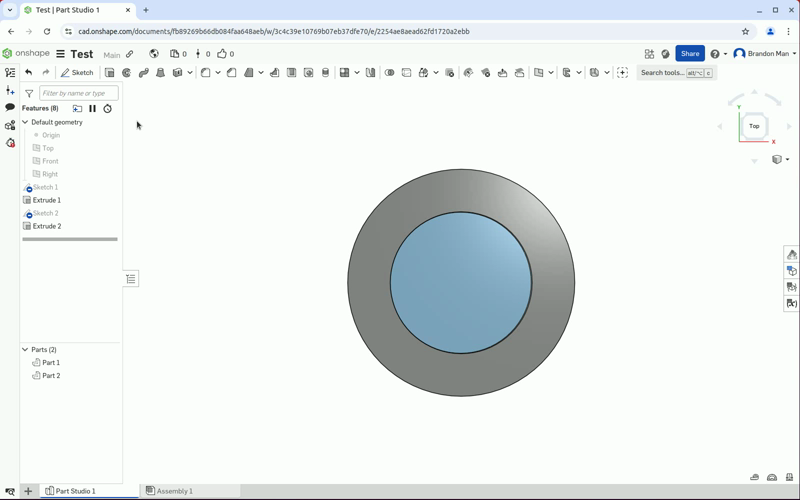
mouse_move(73, 189)
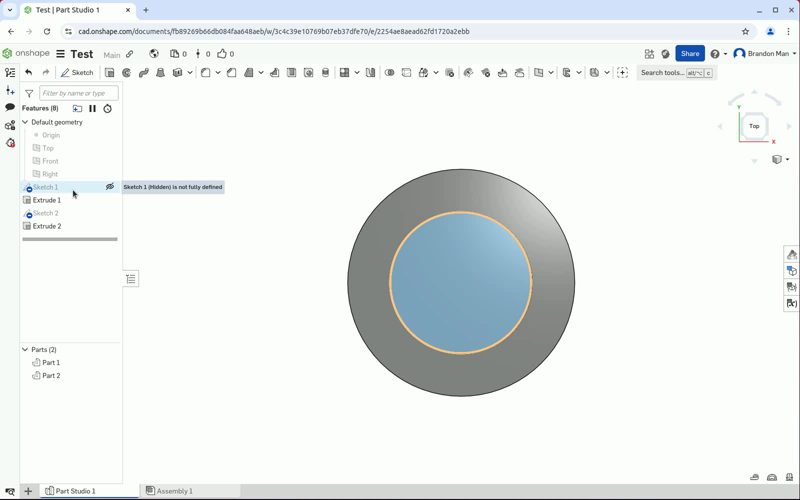
click(73, 189)
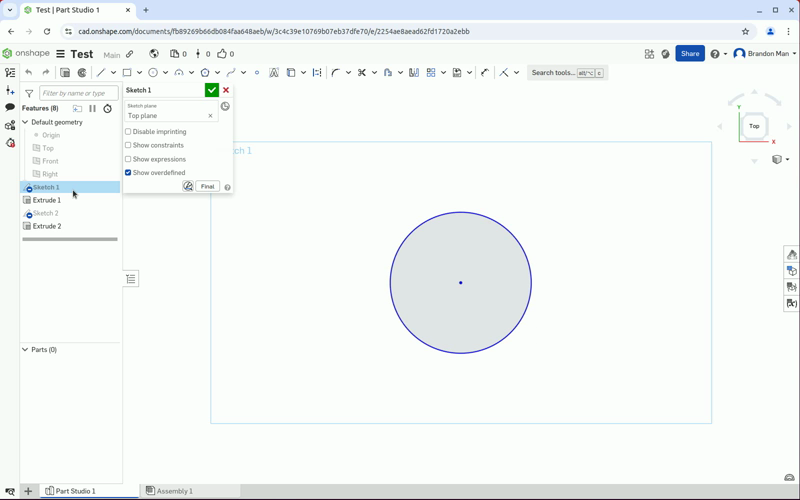
mouse_move(229, 92)
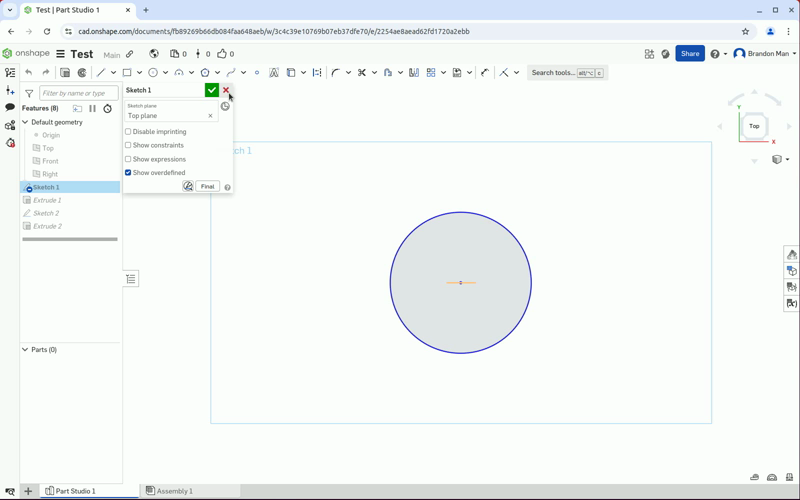
click(229, 92)
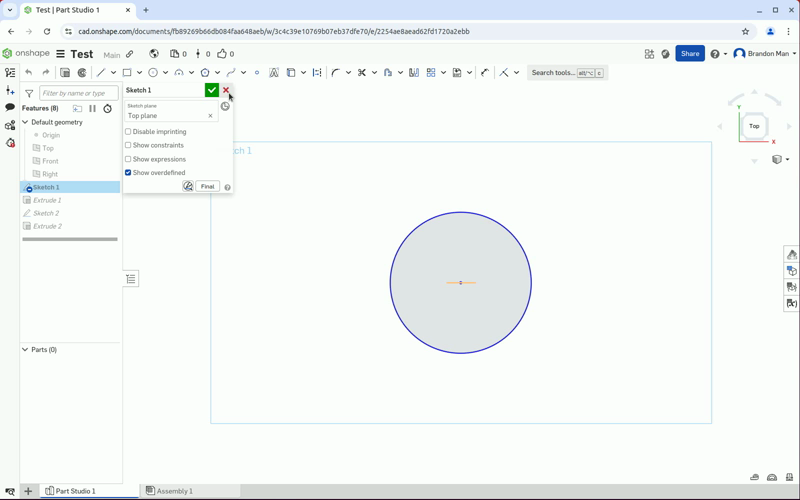
key(shift+s)
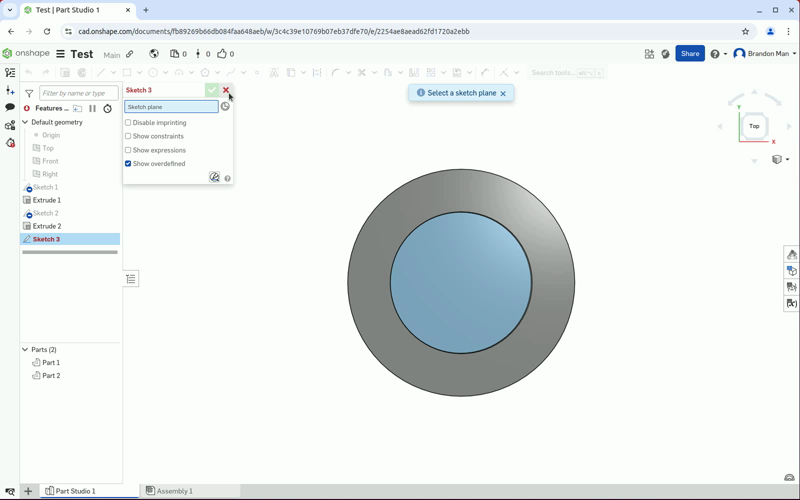
mouse_move(73, 150)
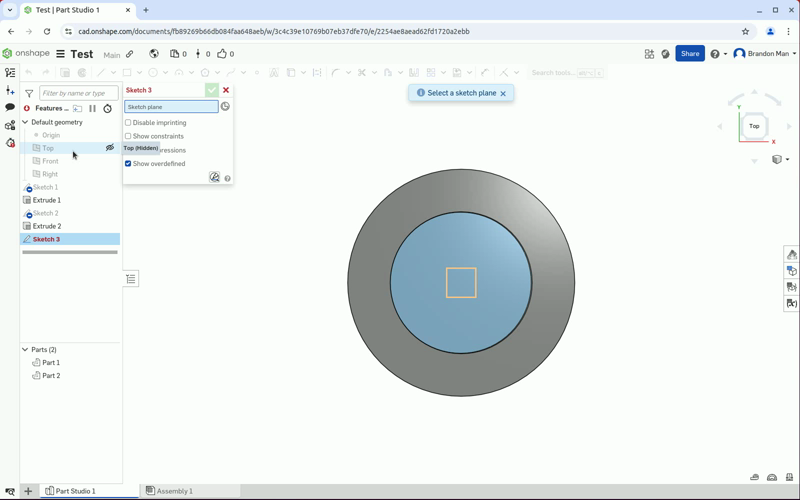
click(73, 150)
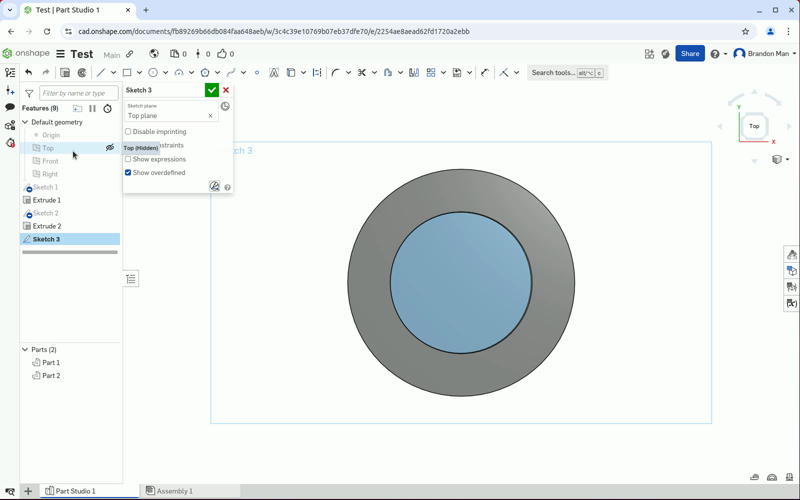
mouse_move(73, 352)
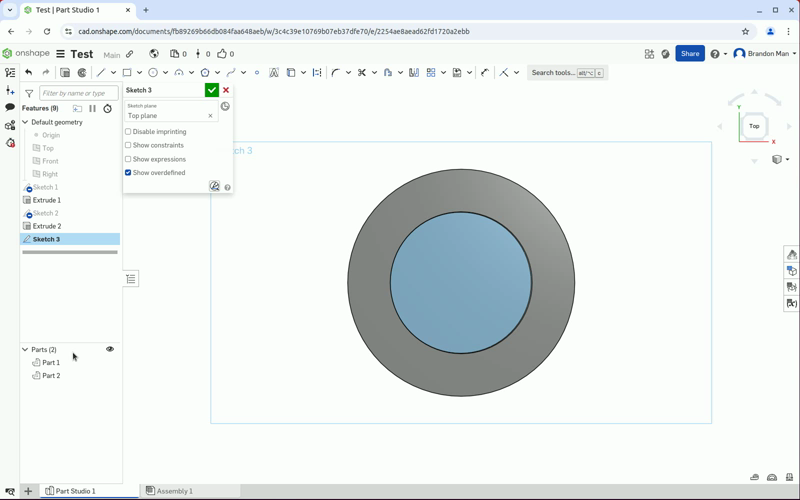
key(y)
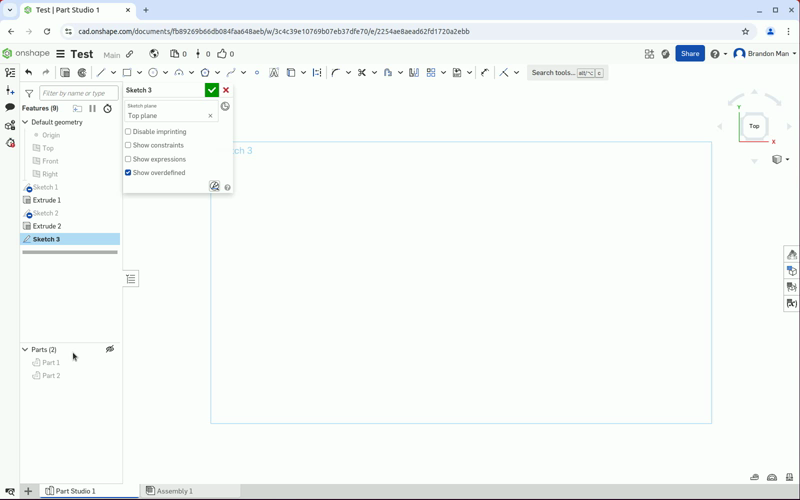
key(c)
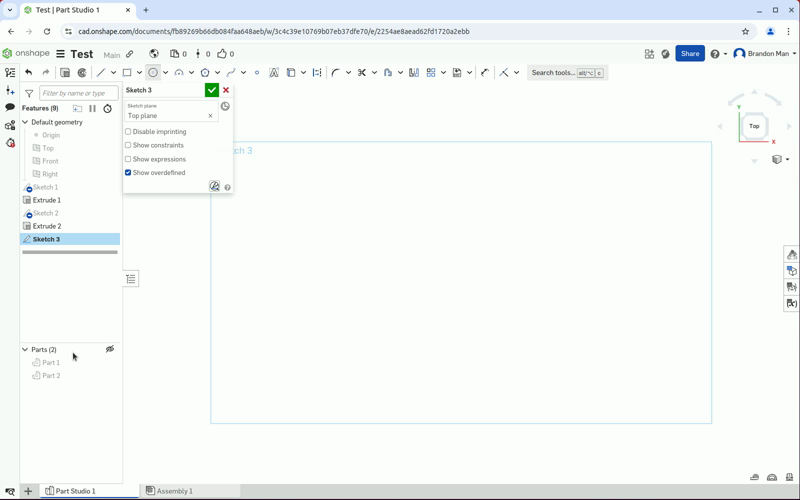
key_down(shift)
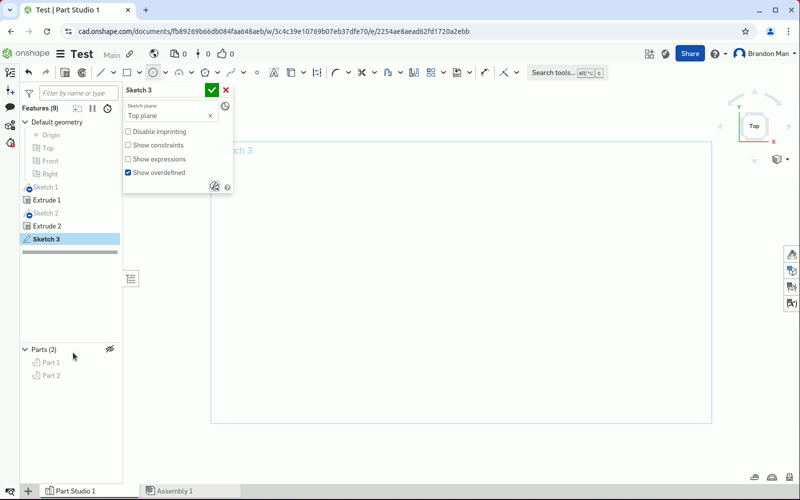
mouse_move(460, 282)
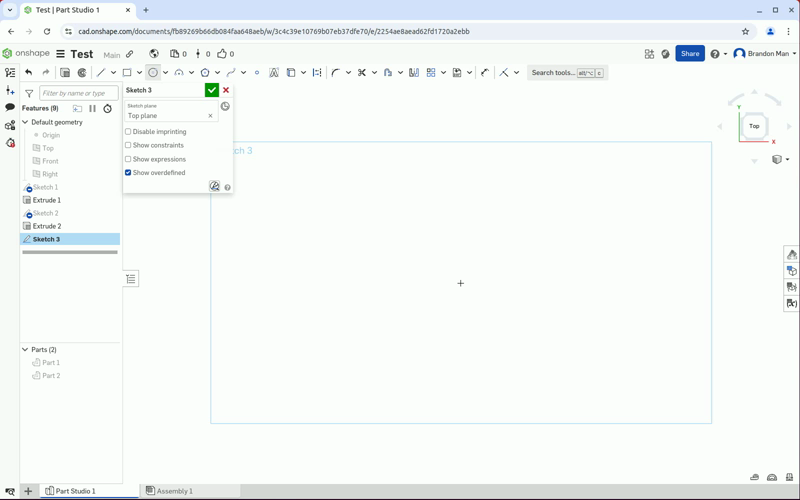
click(460, 282)
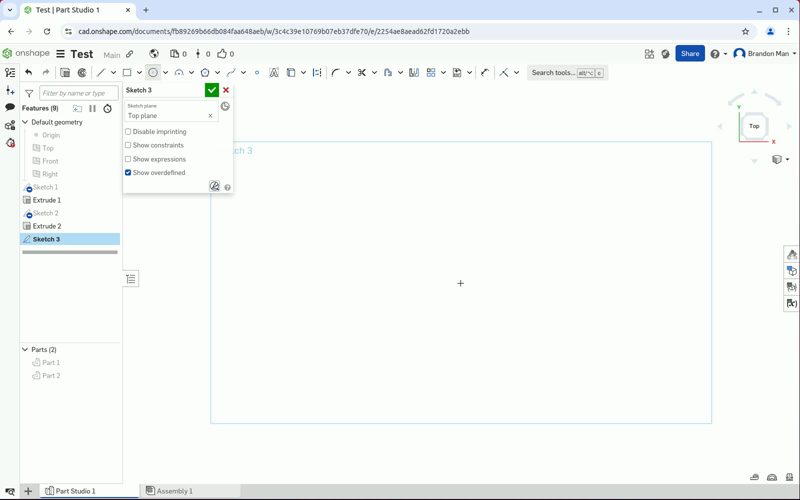
key_up(shift)
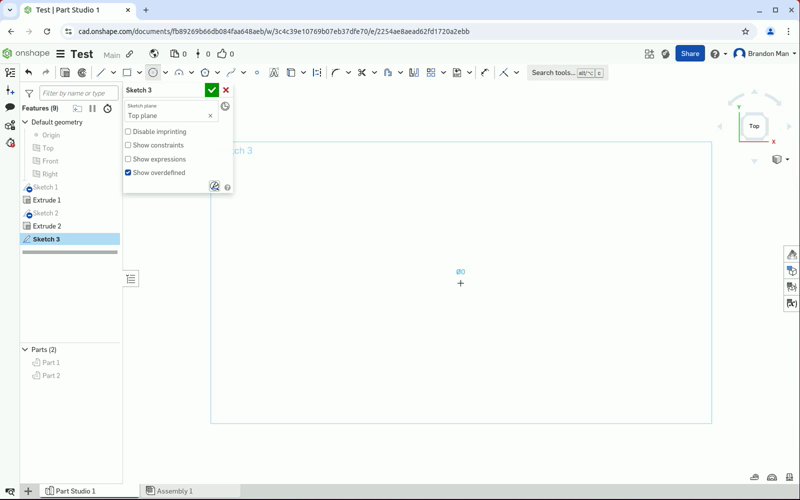
mouse_move(531, 282)
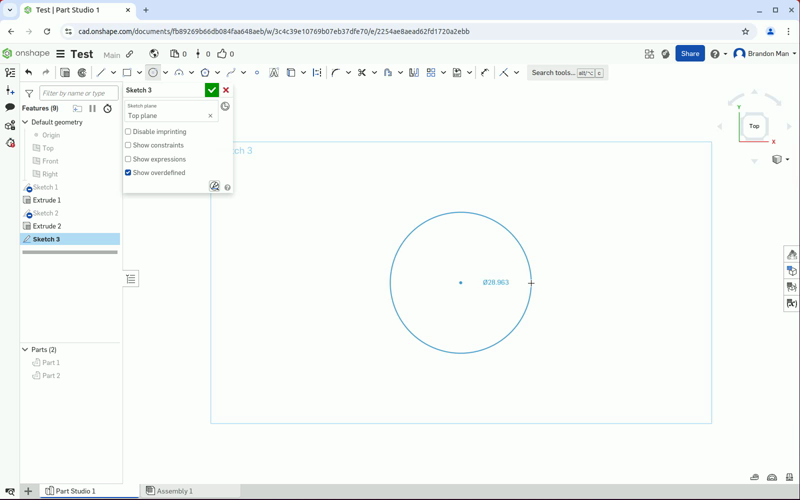
click(531, 282)
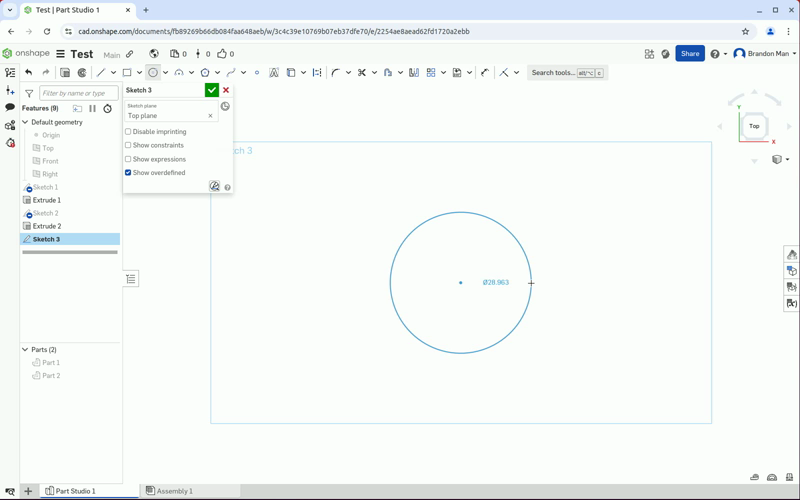
key(esc)
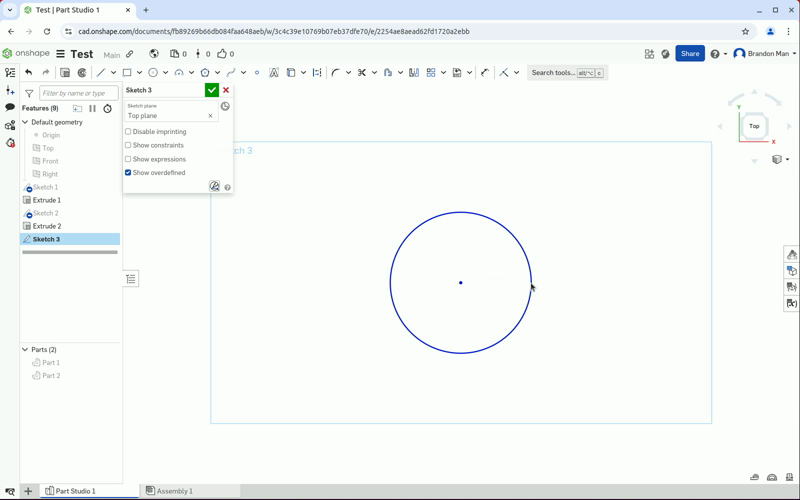
mouse_move(465, 276)
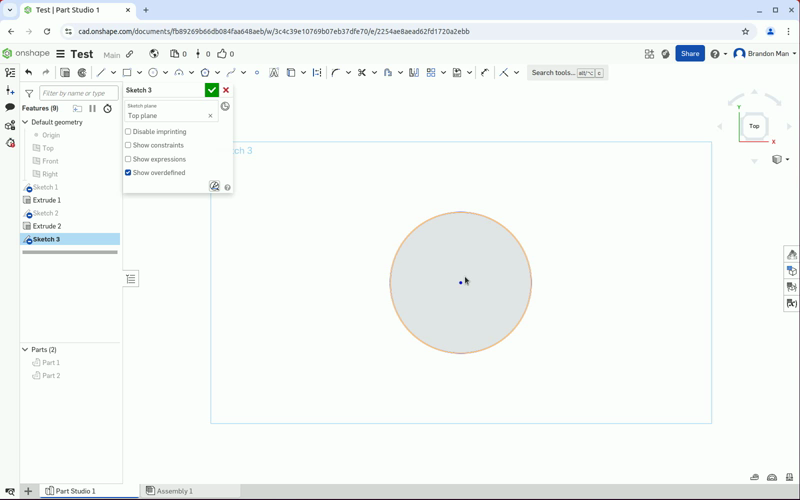
click(465, 276)
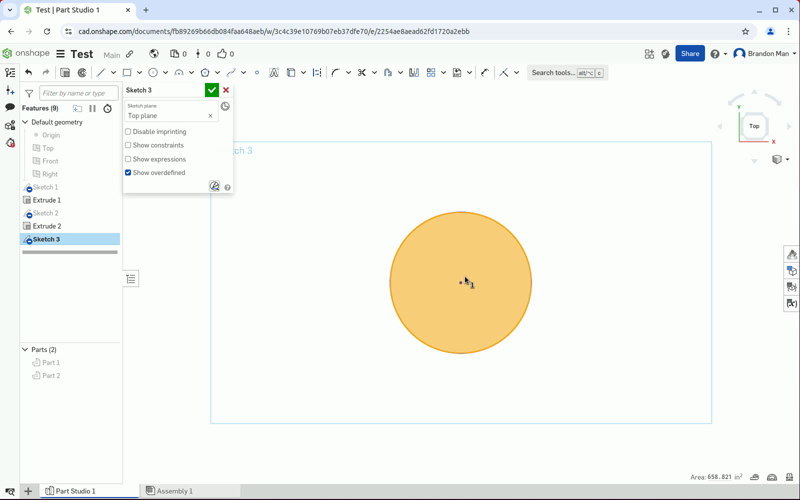
mouse_move(73, 352)
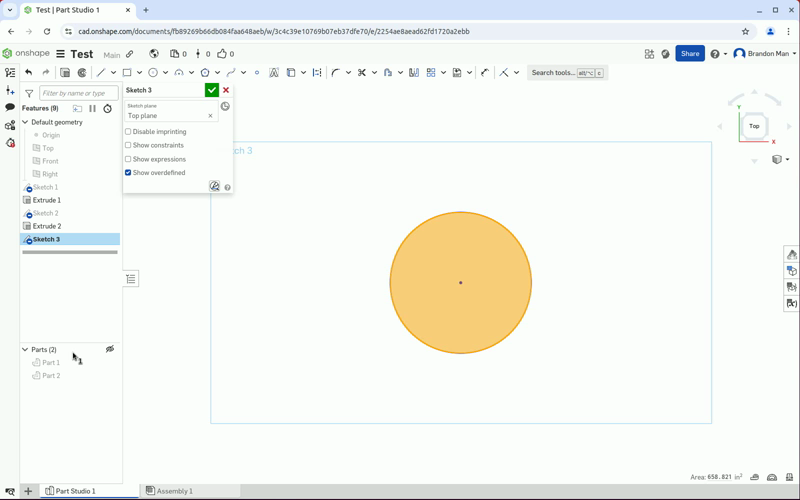
key(shift+y)
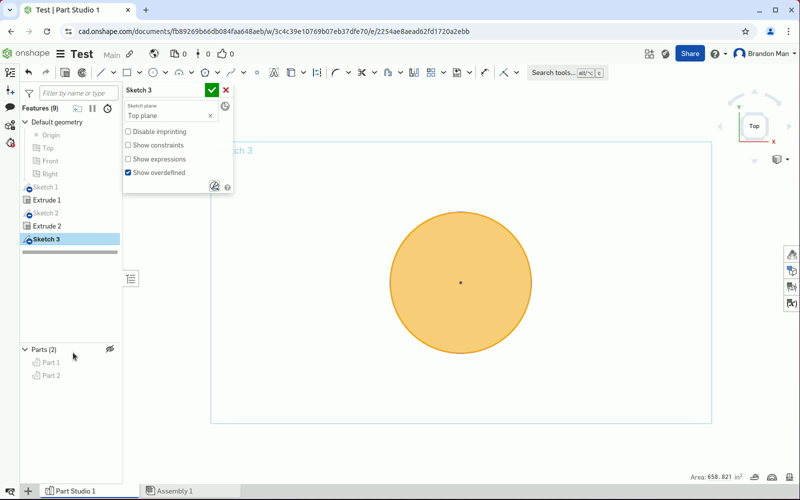
key(shift+e)
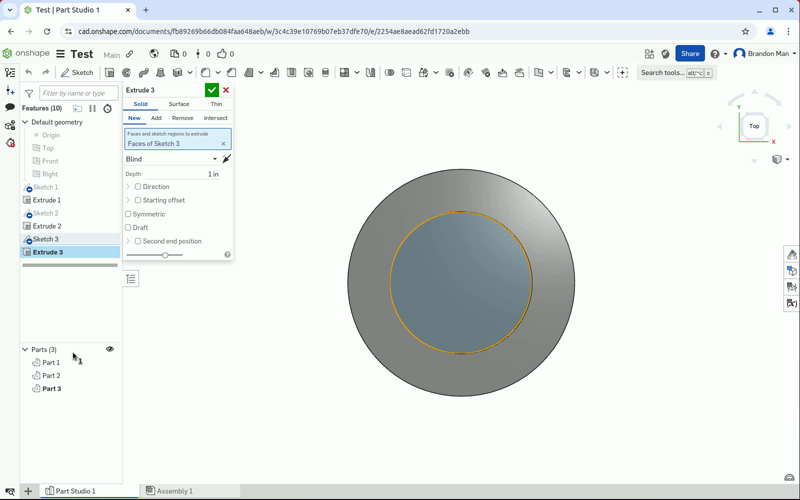
mouse_move(143, 106)
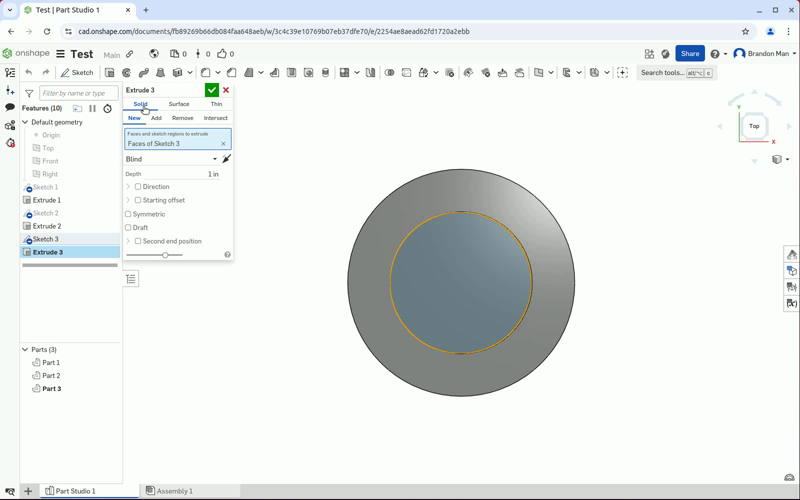
click(143, 106)
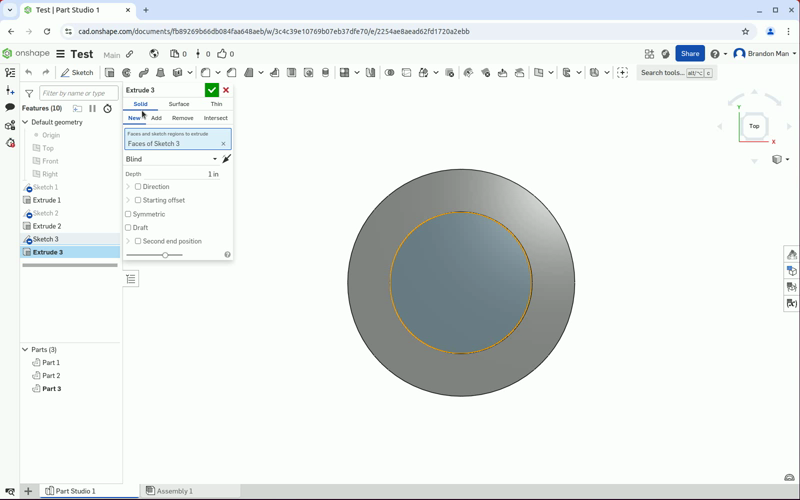
mouse_move(137, 120)
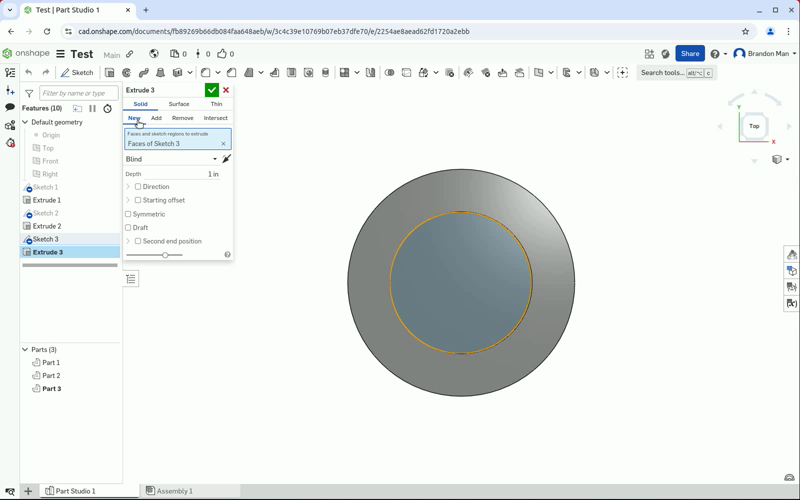
click(137, 120)
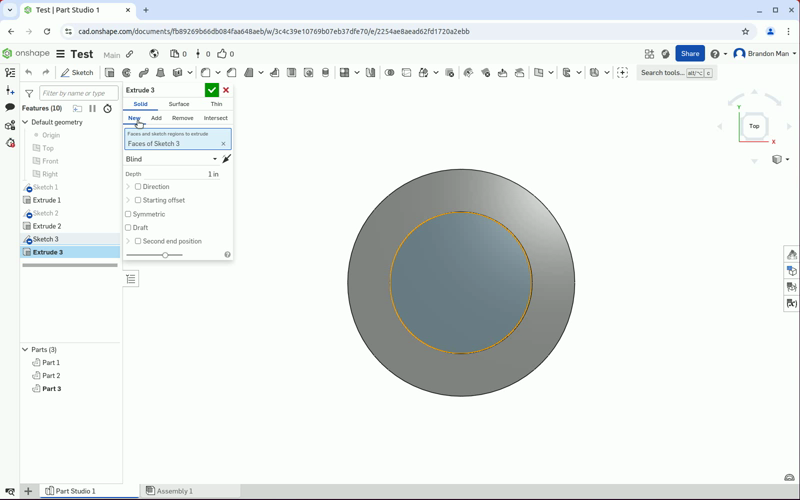
key(tab, 4)
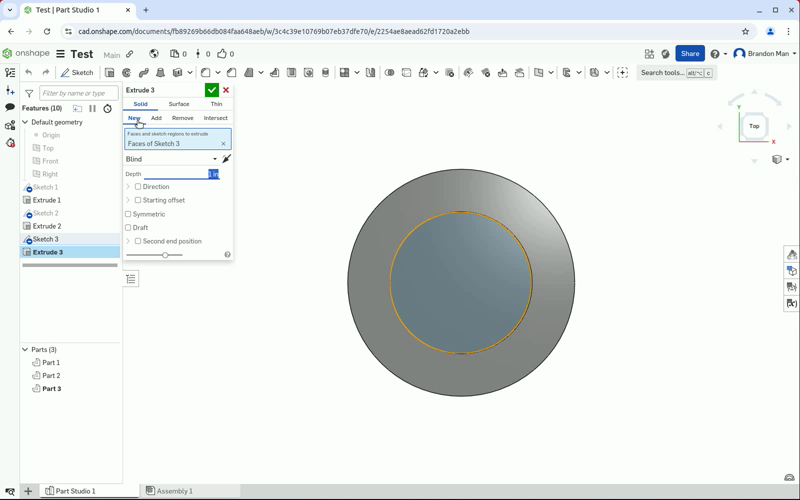
text(-9.869)
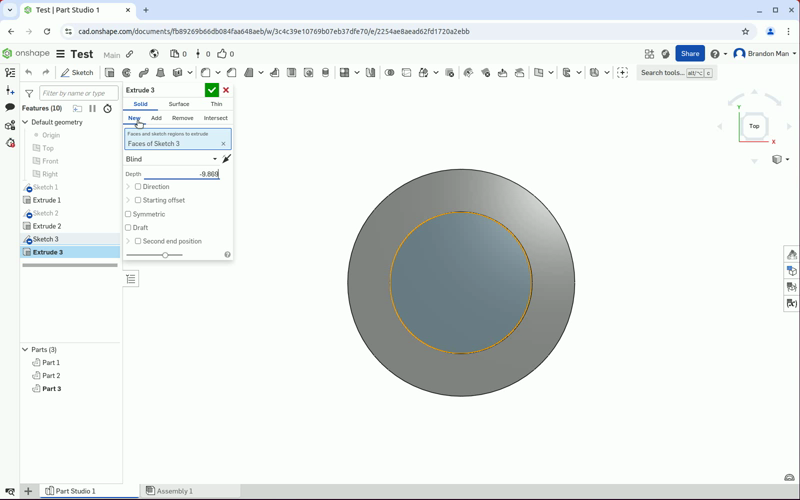
key(enter)
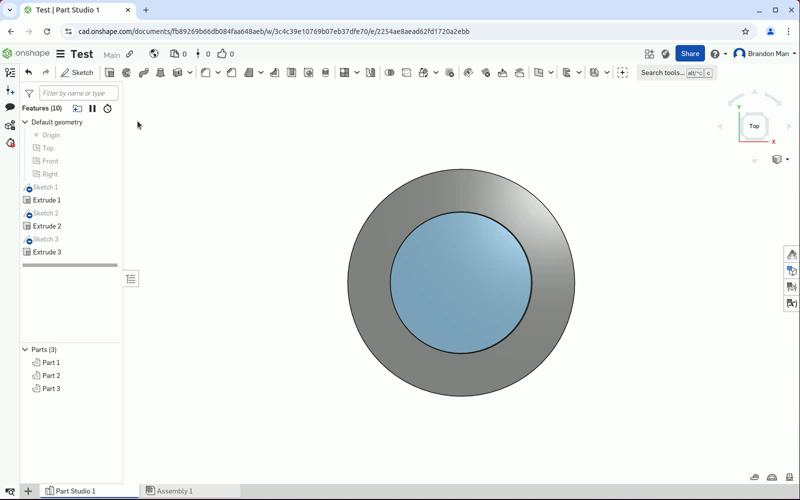
key(shift+h)
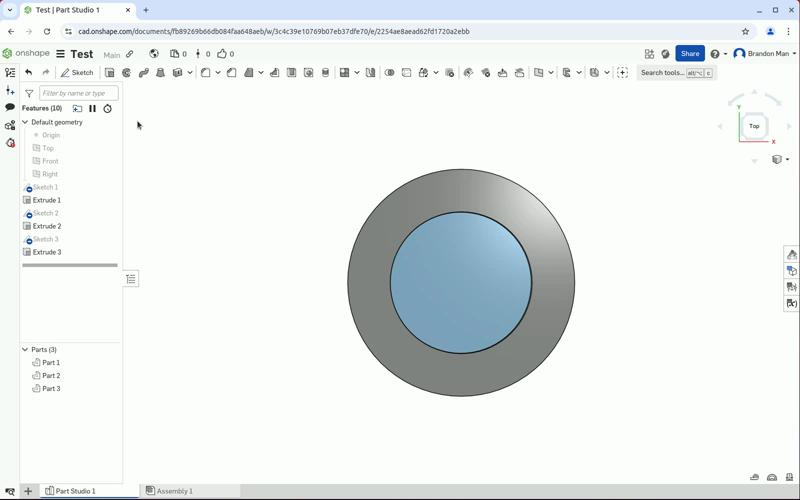
key(shift+h)
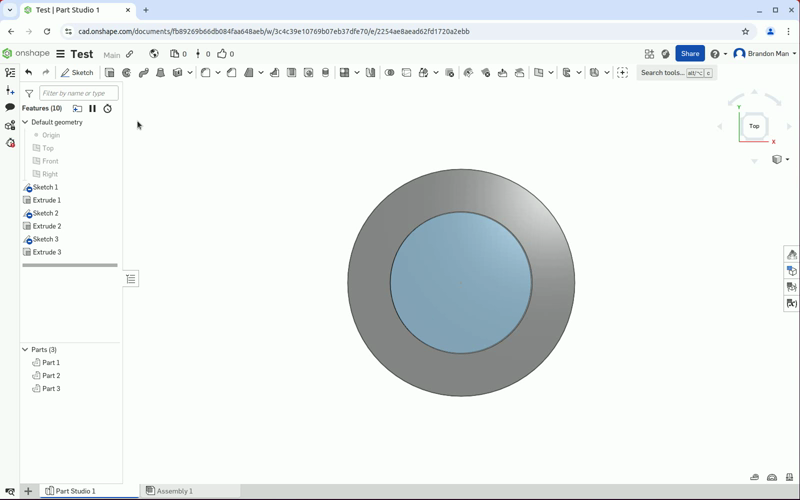
key(shift+7)
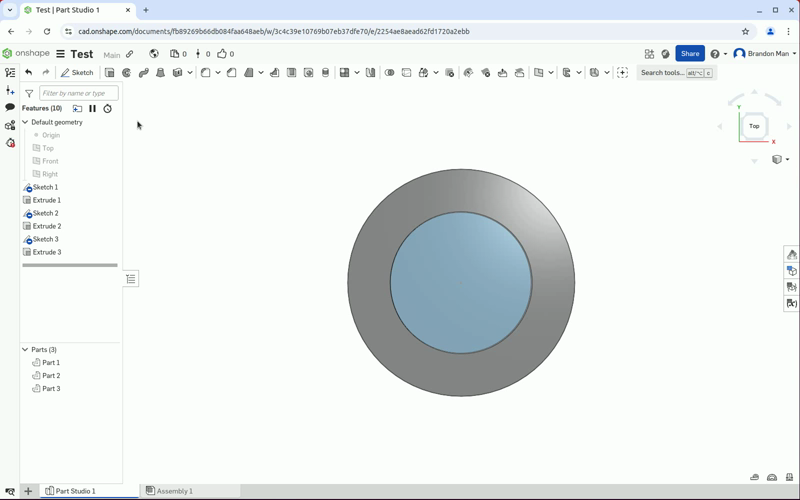
key(up, 3)
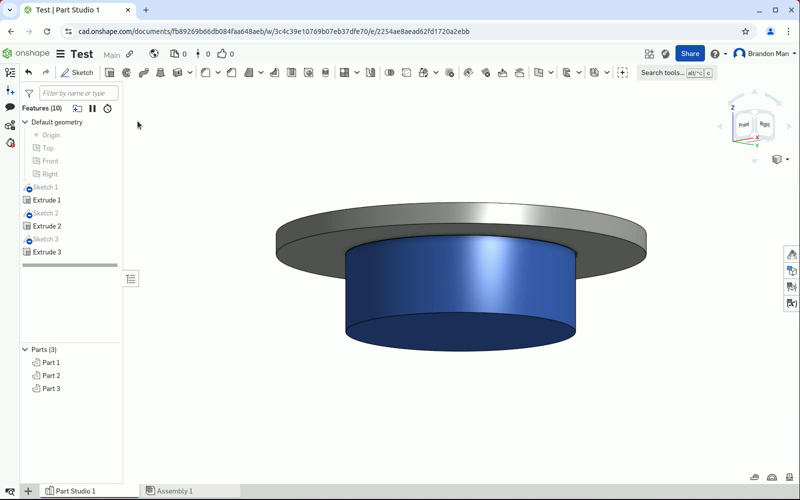
key(left, 3)
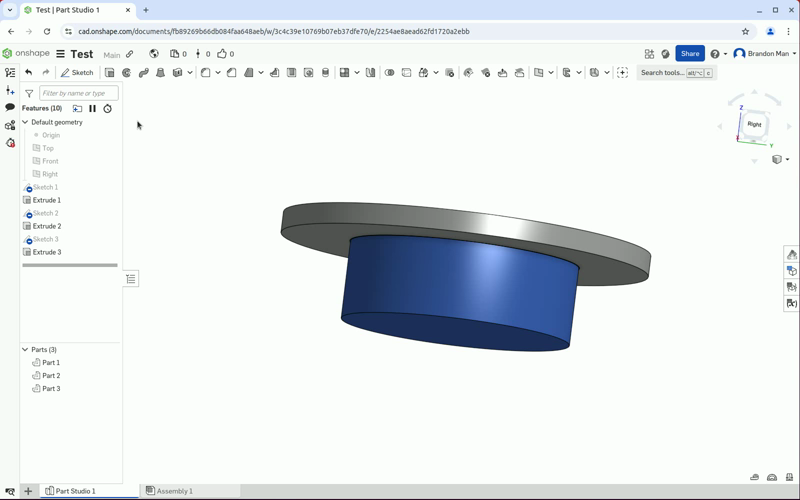
key(right, 3)
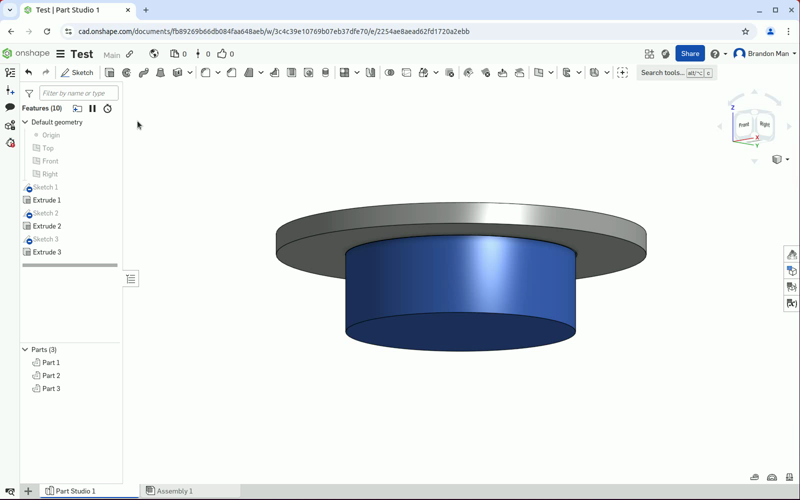
key(down, 3)
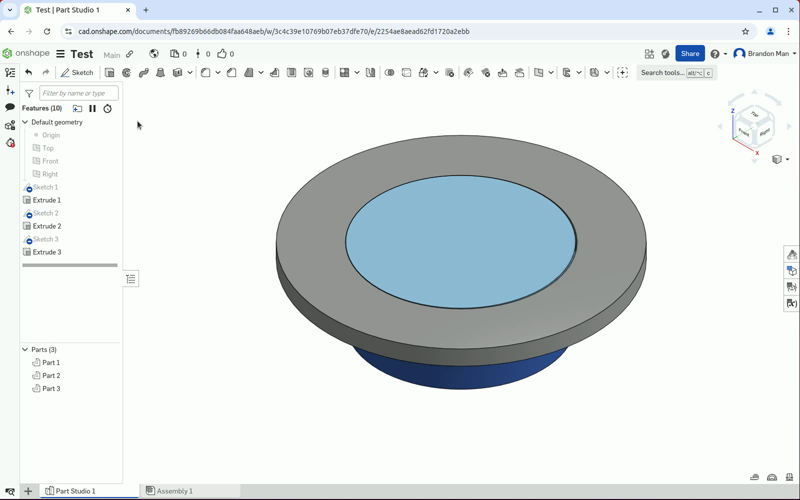
mouse_move(73, 189)
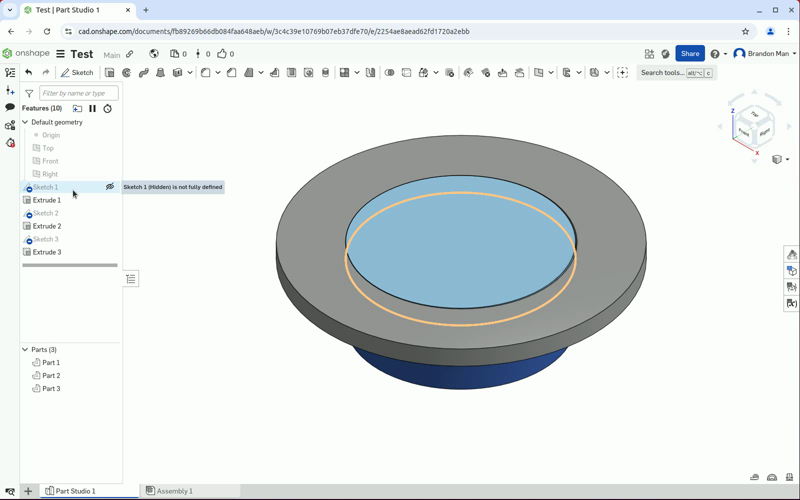
click(73, 189)